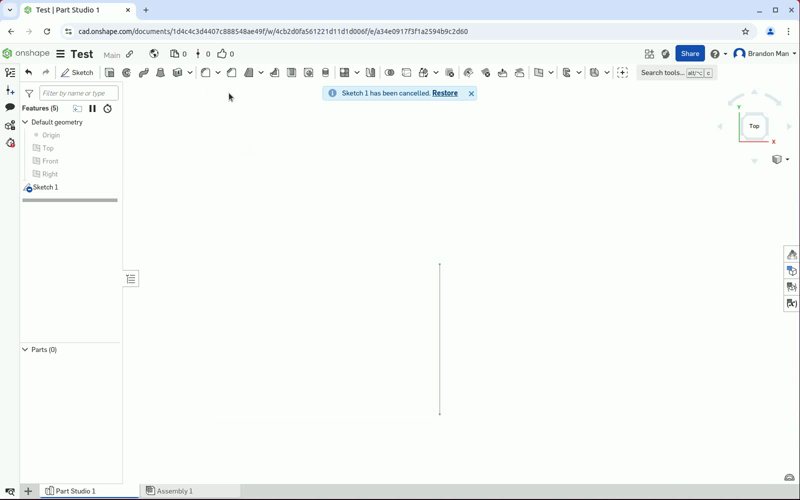
key(shift+h)
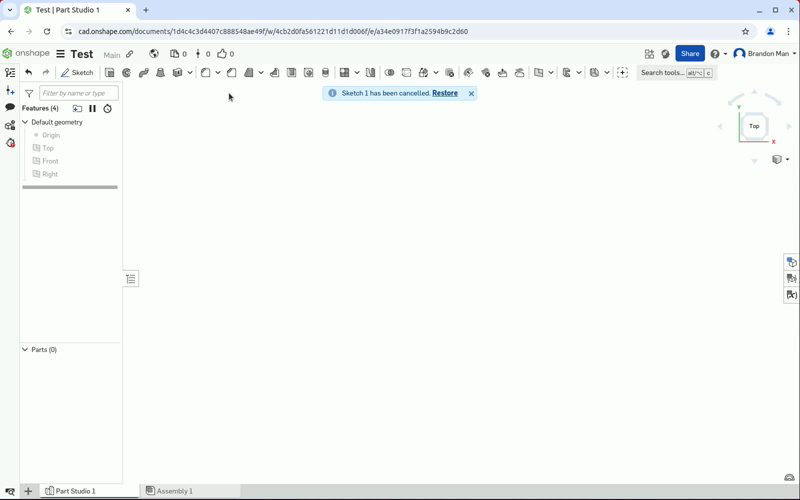
mouse_move(73, 352)
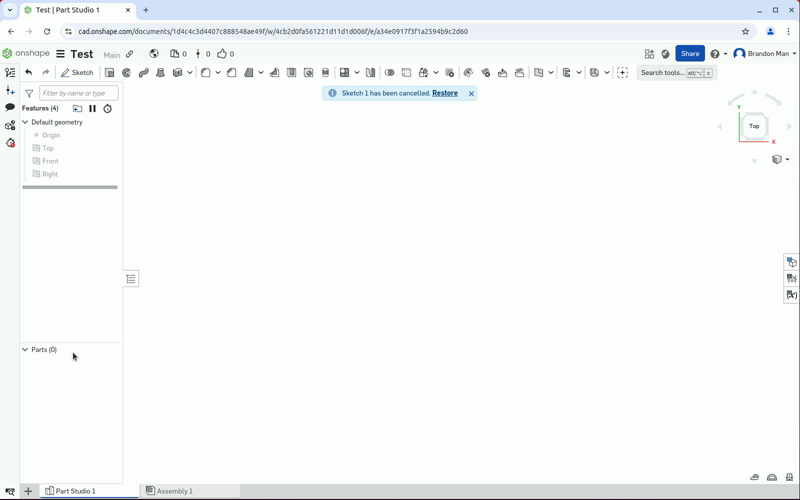
key(y)
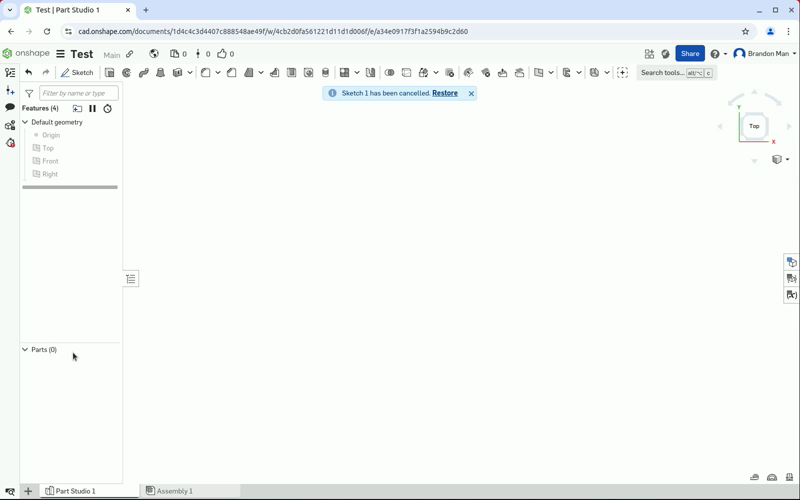
key(shift+p)
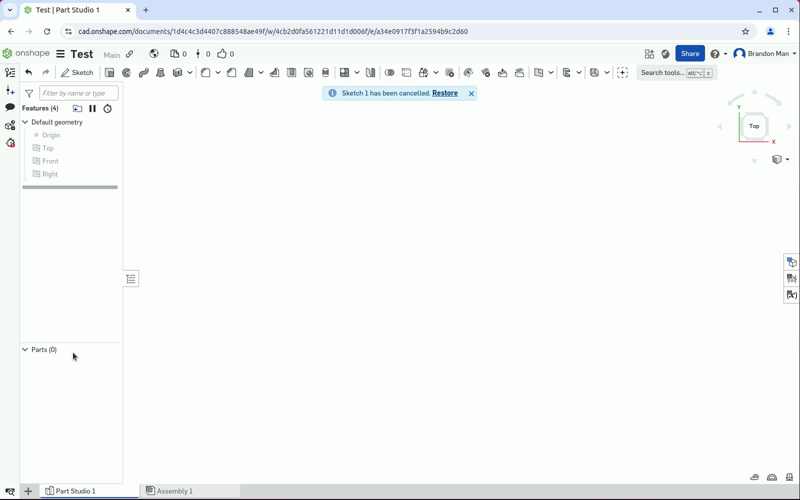
key(space)
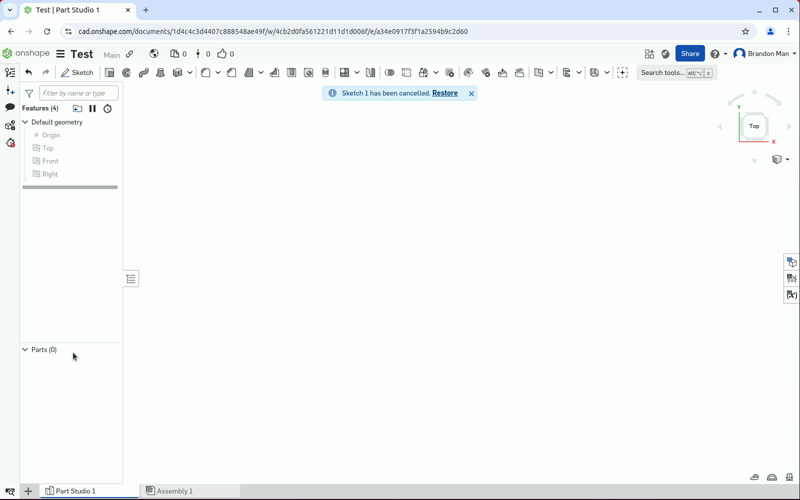
key_down(shift)
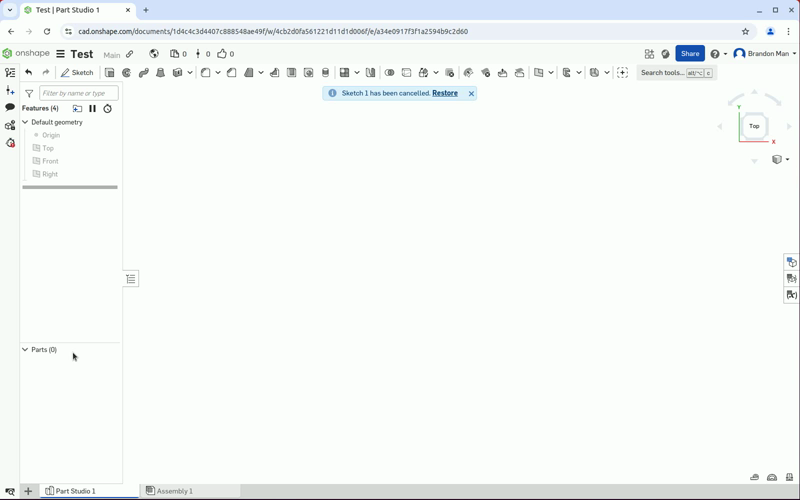
key(up)
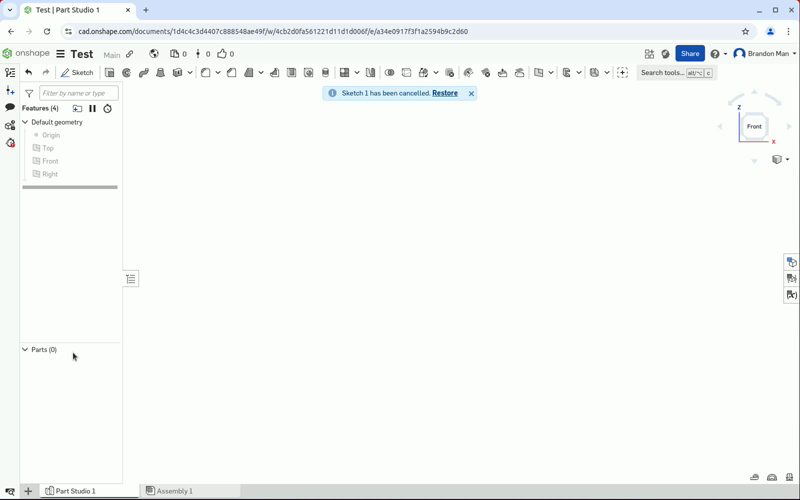
key_up(shift)
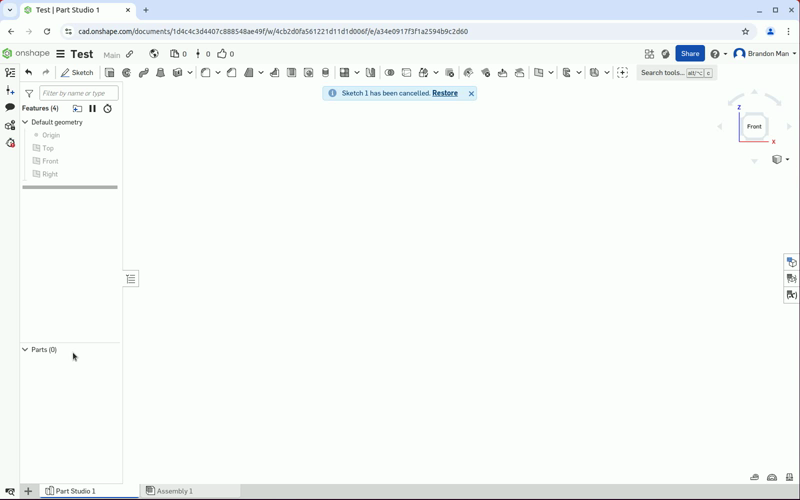
key(space)
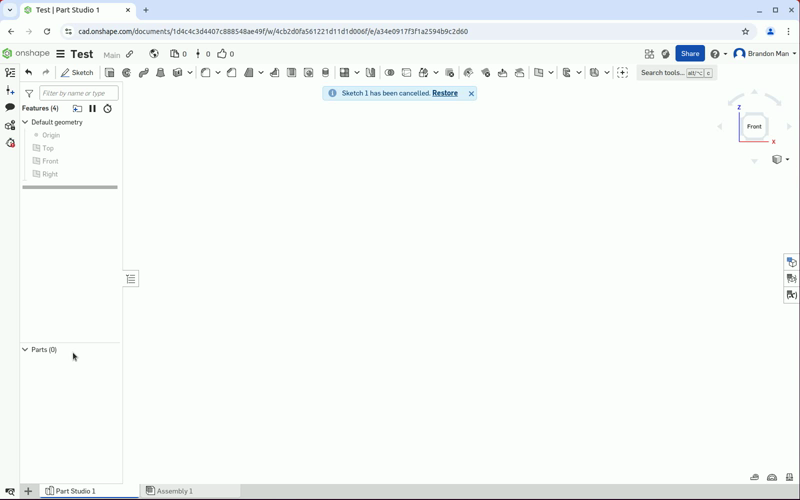
key_down(shift)
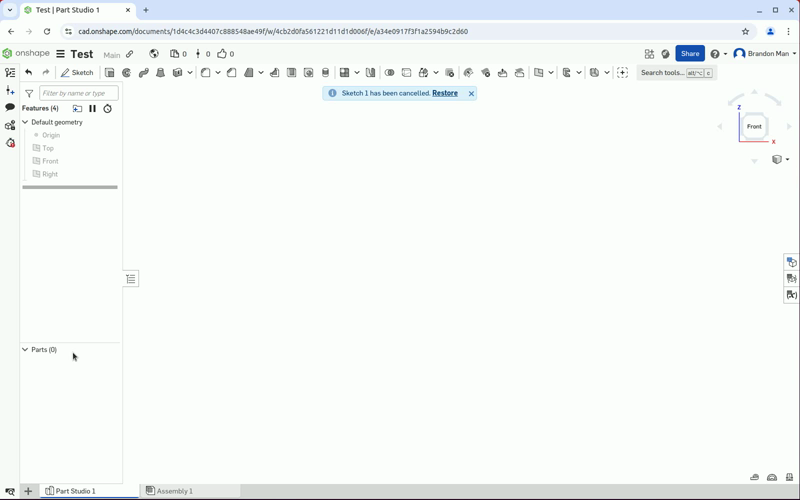
key(left)
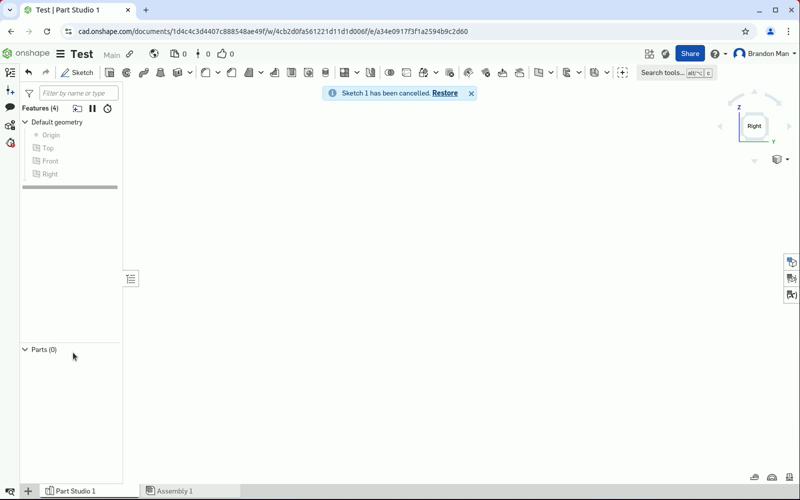
key_up(shift)
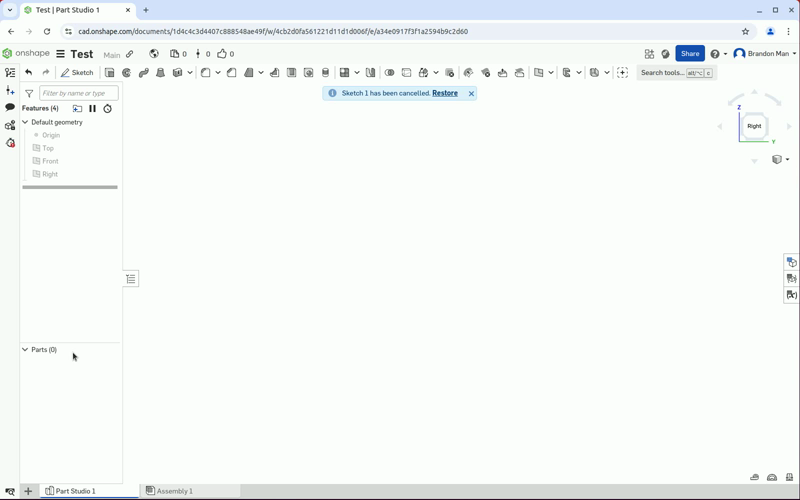
mouse_move(73, 352)
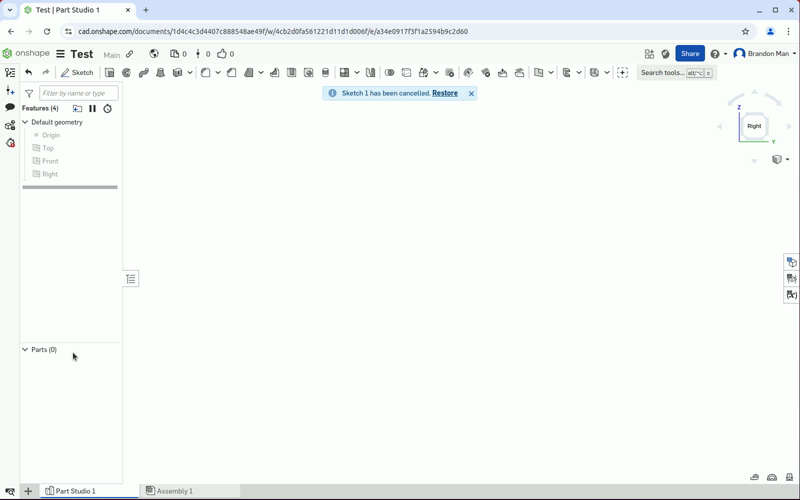
key(shift+y)
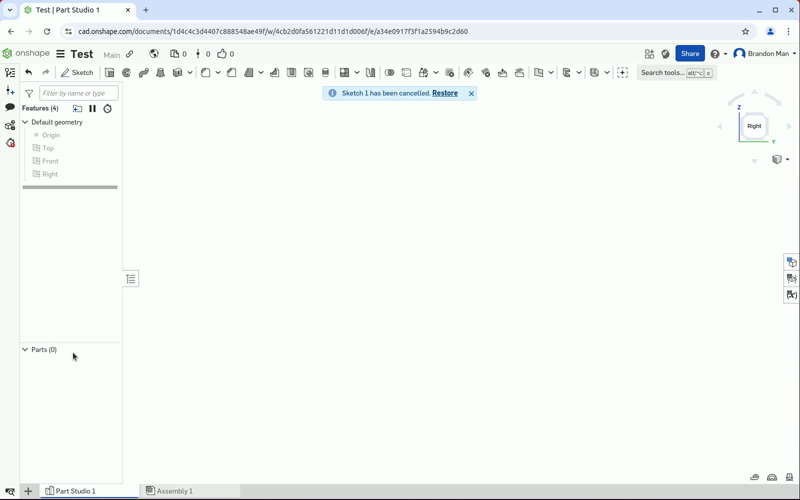
key(shift+s)
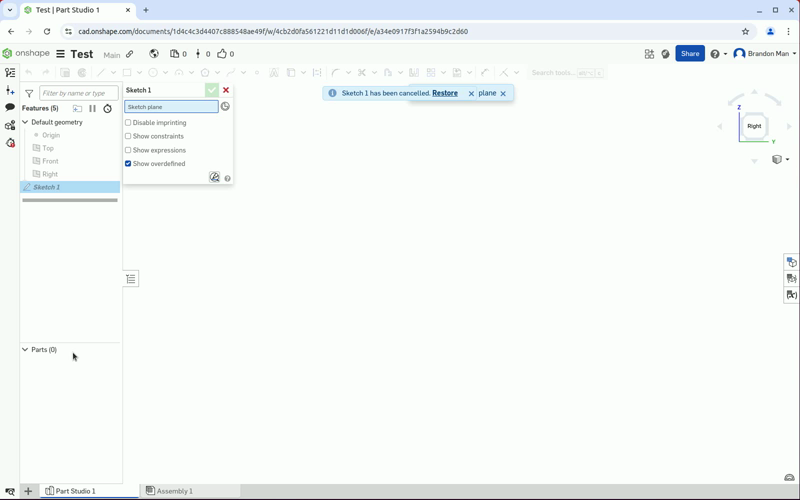
mouse_move(73, 176)
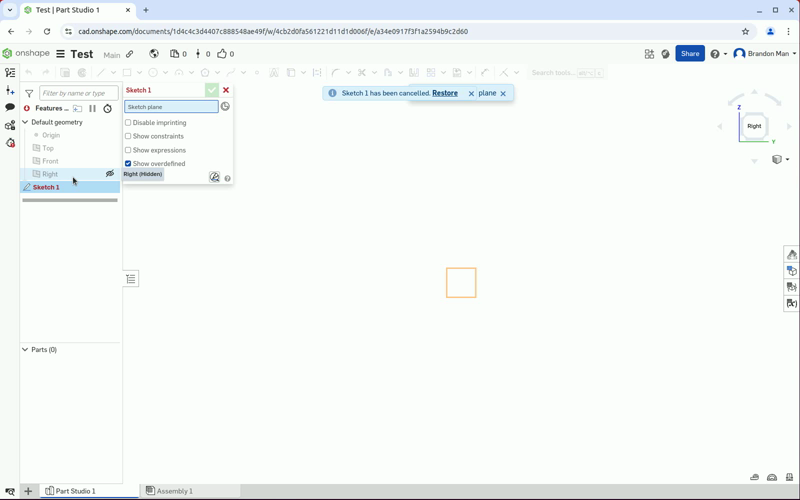
click(73, 176)
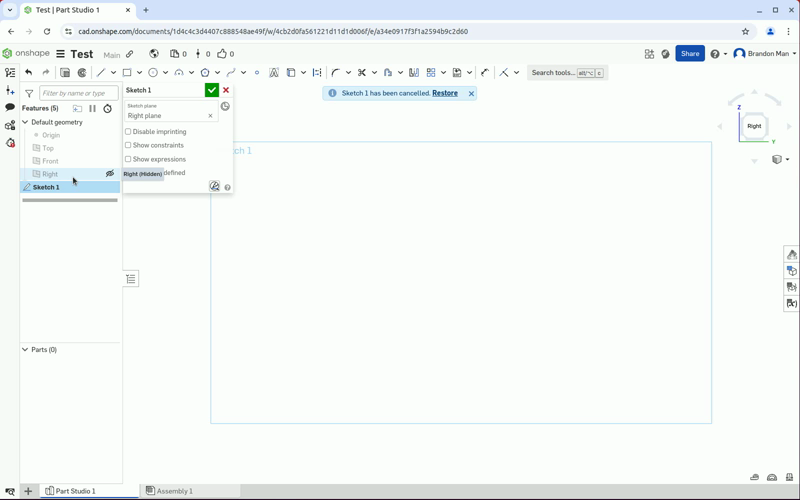
mouse_move(73, 352)
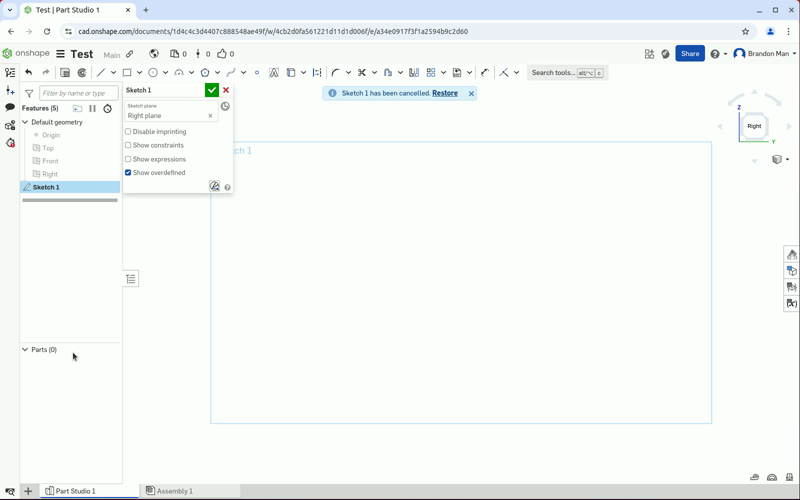
key(y)
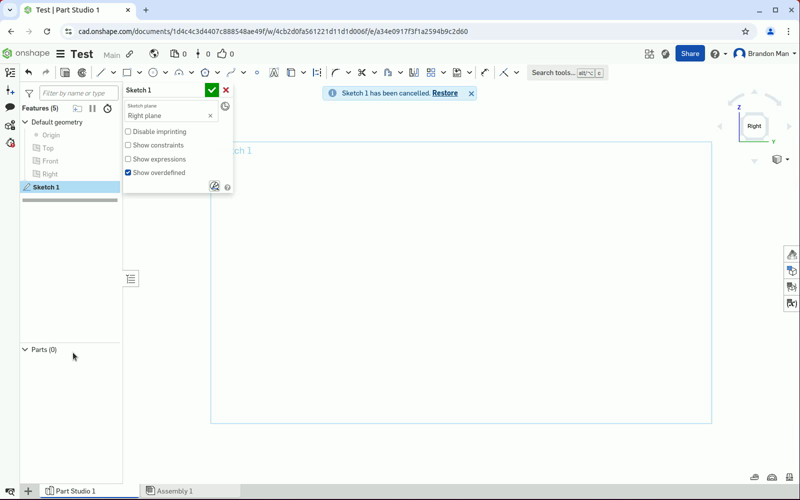
key(l)
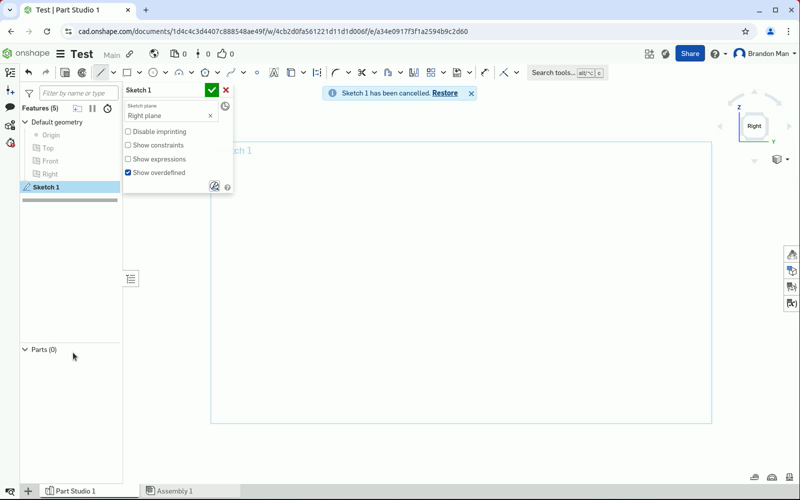
key_down(shift)
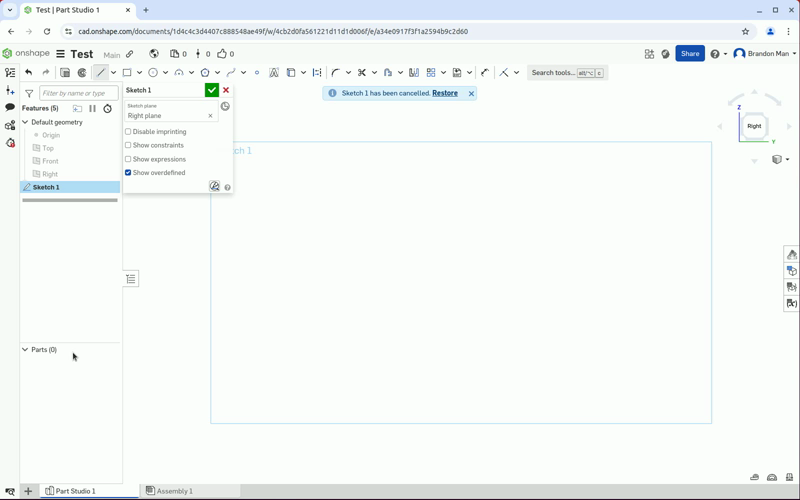
mouse_move(377, 286)
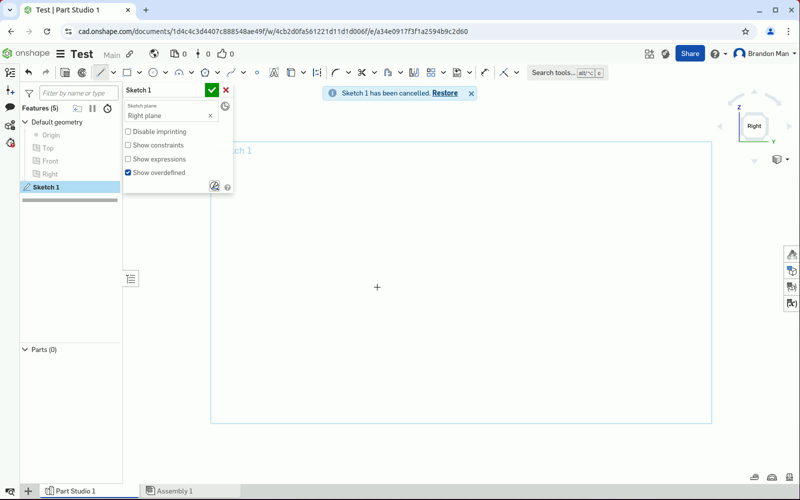
click(377, 286)
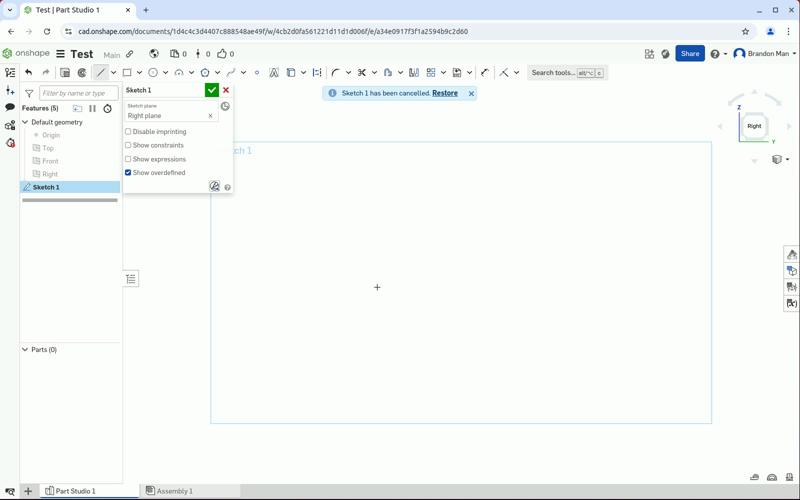
key_up(shift)
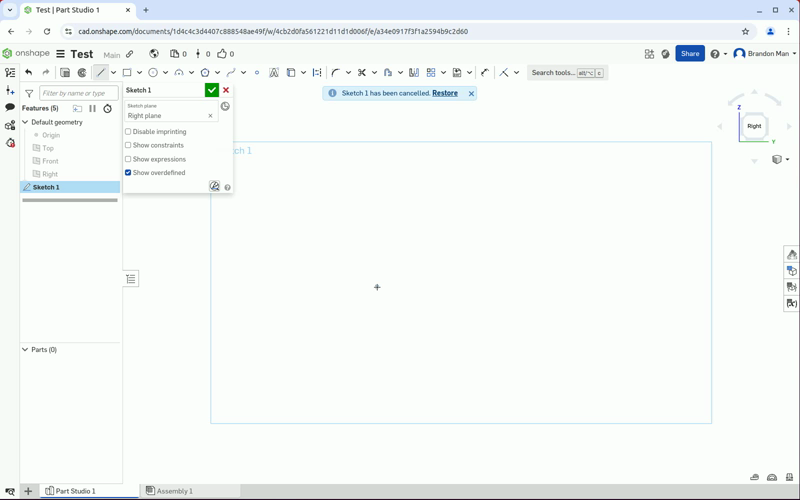
key_down(shift)
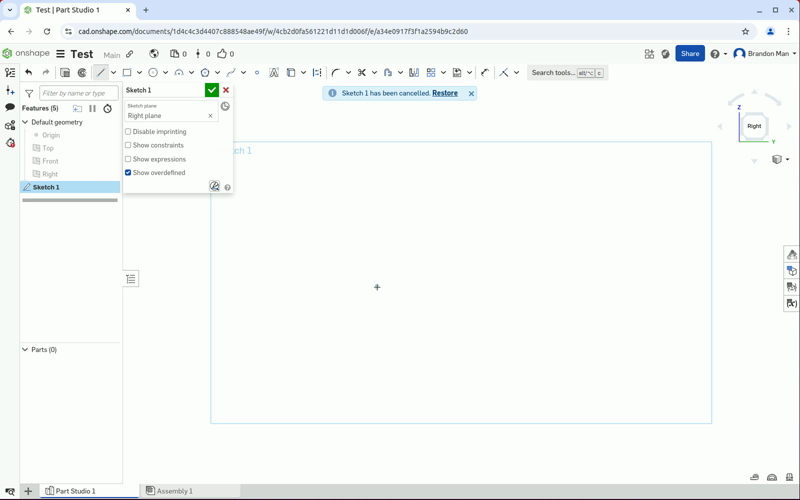
mouse_move(464, 286)
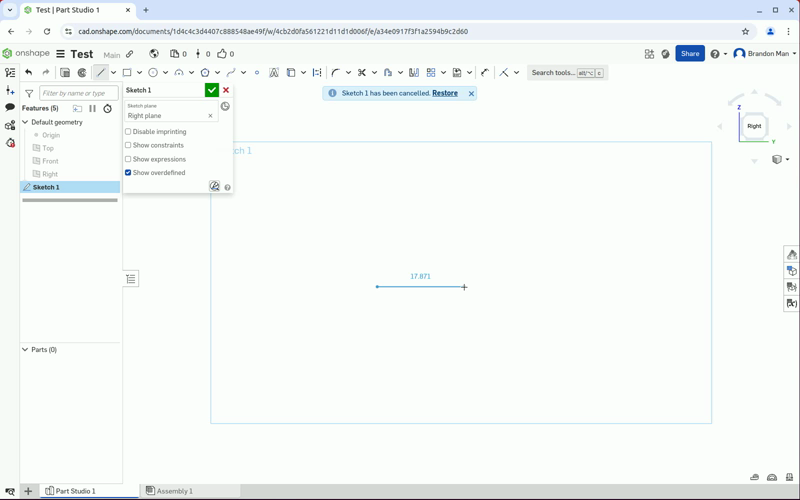
click(464, 286)
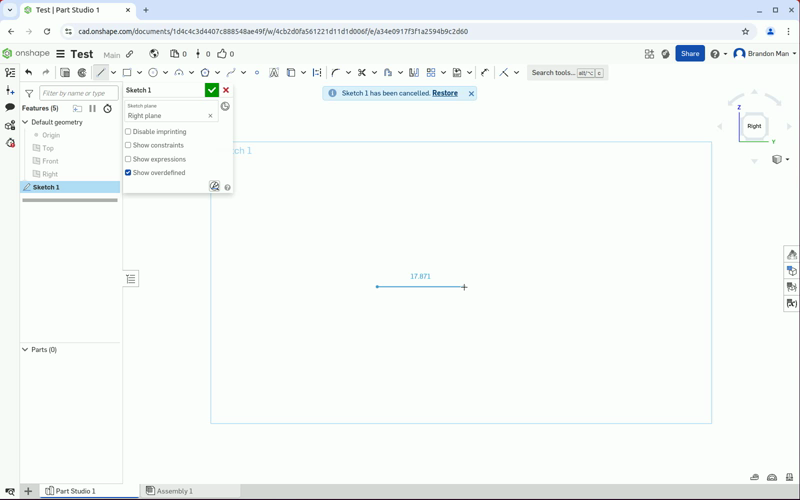
key_up(shift)
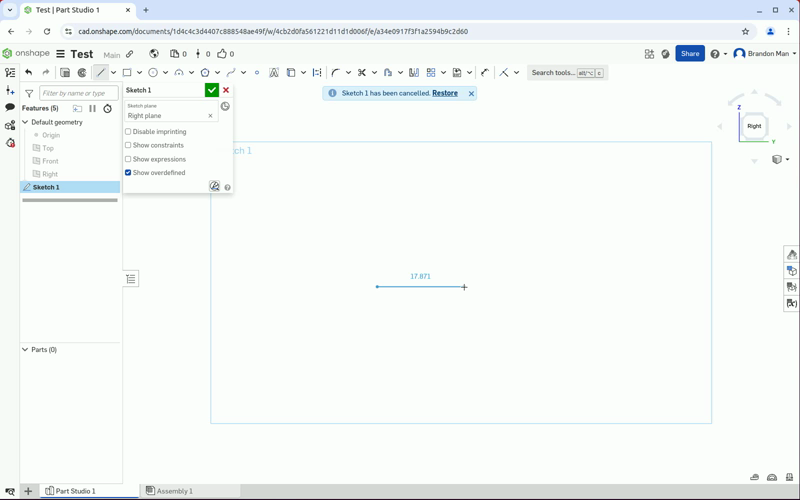
key_down(shift)
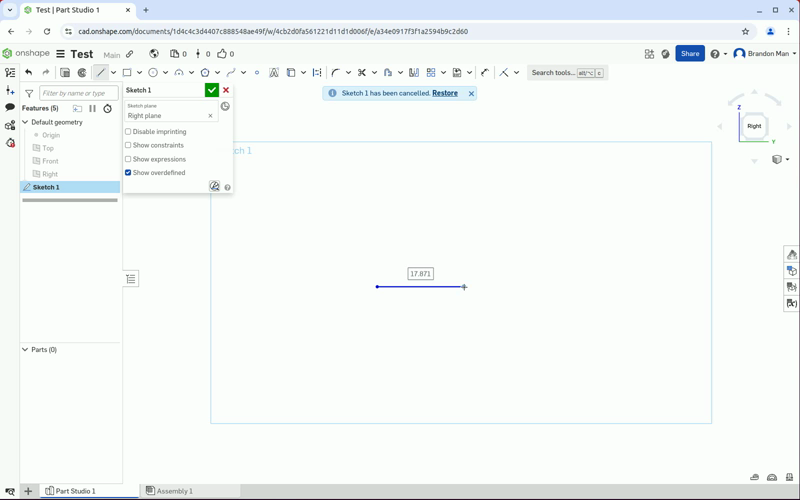
mouse_move(464, 170)
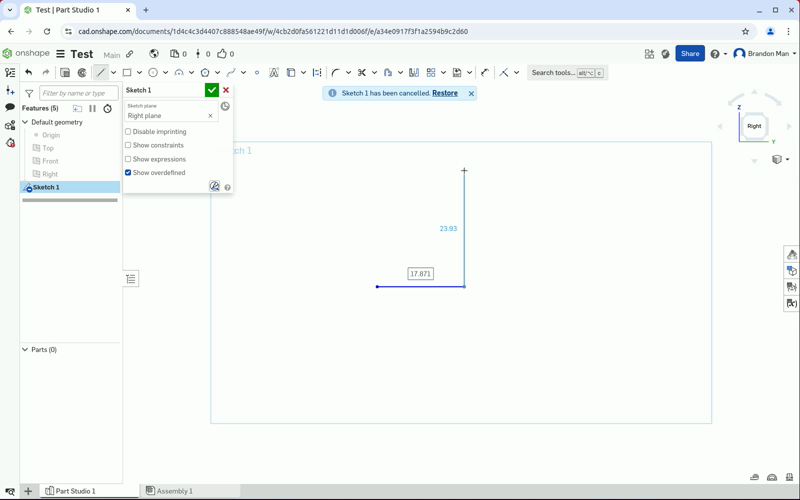
click(464, 170)
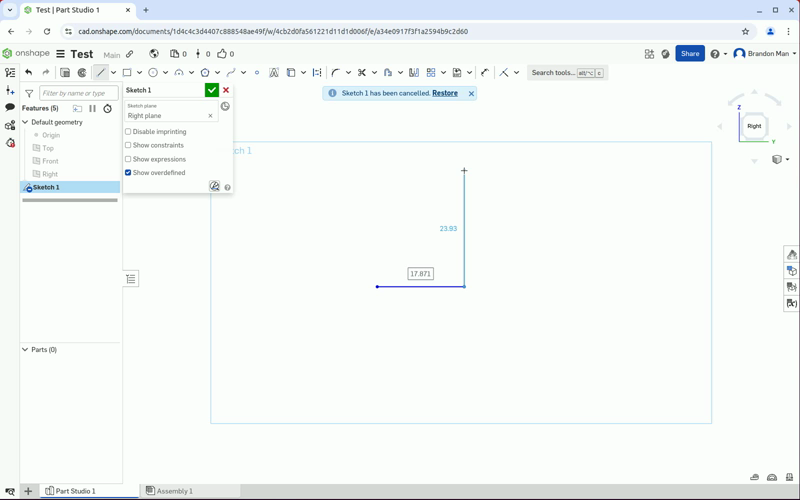
key_up(shift)
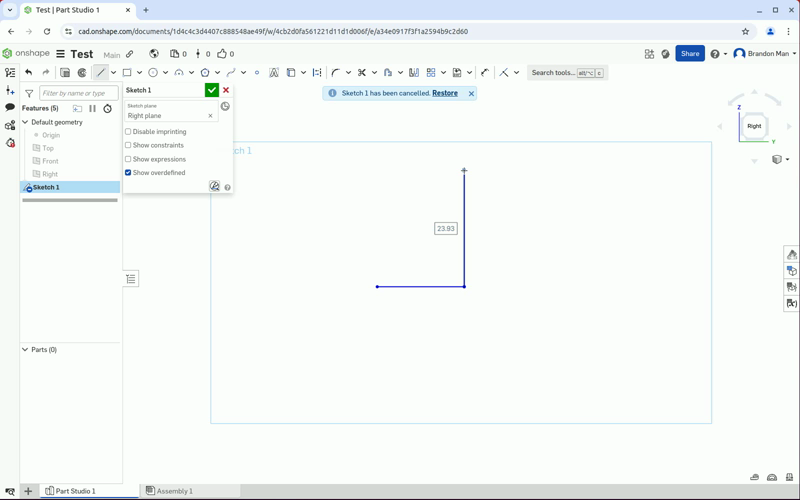
key_down(shift)
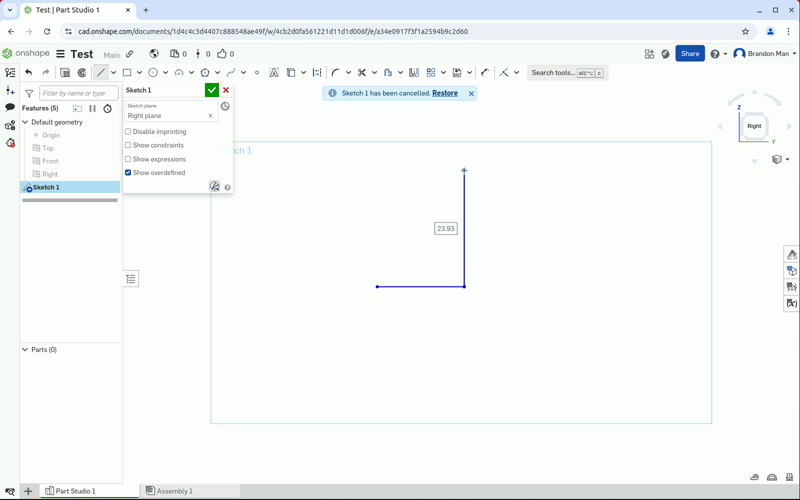
mouse_move(377, 170)
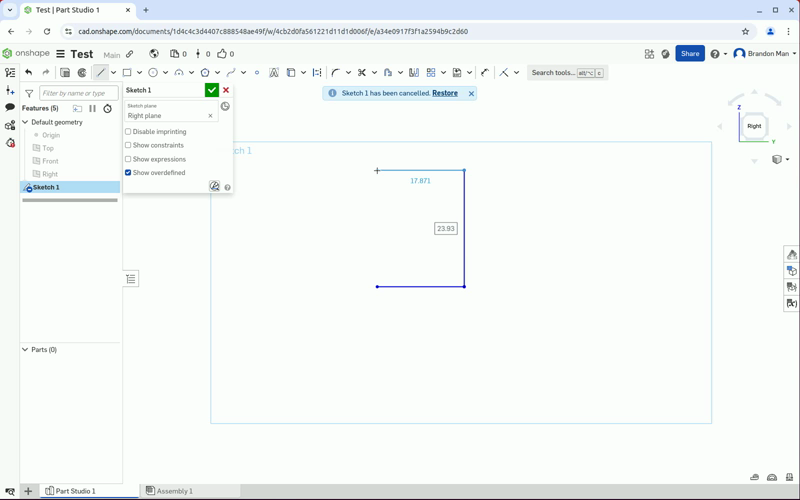
click(377, 170)
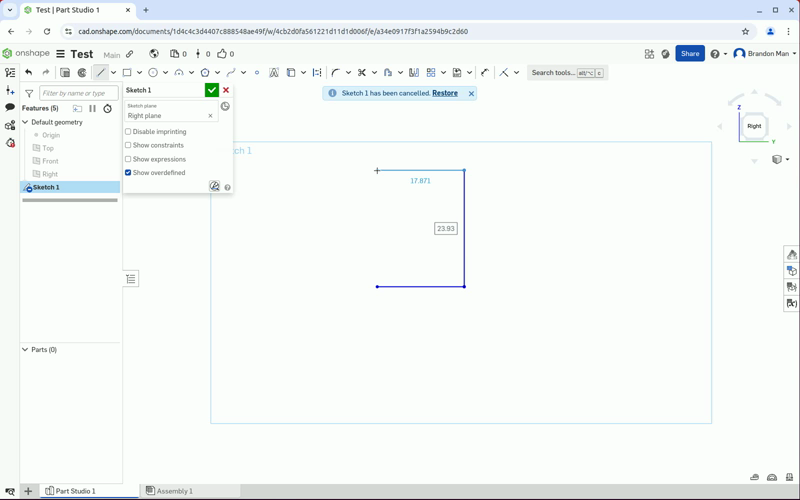
key_up(shift)
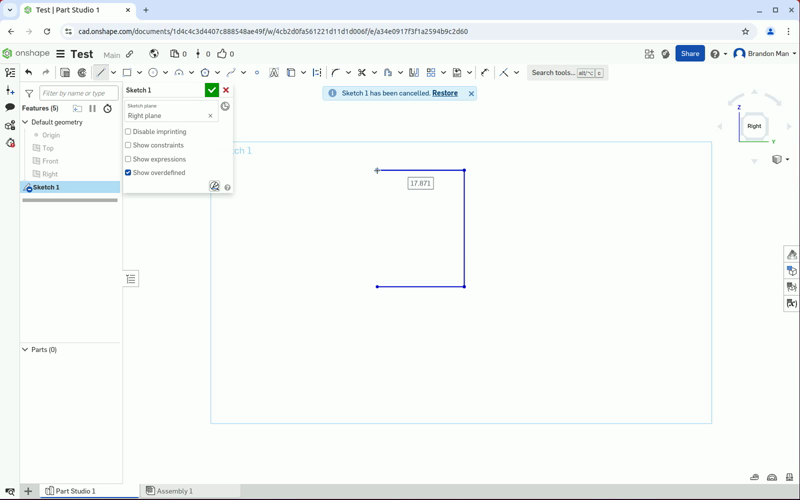
key_down(shift)
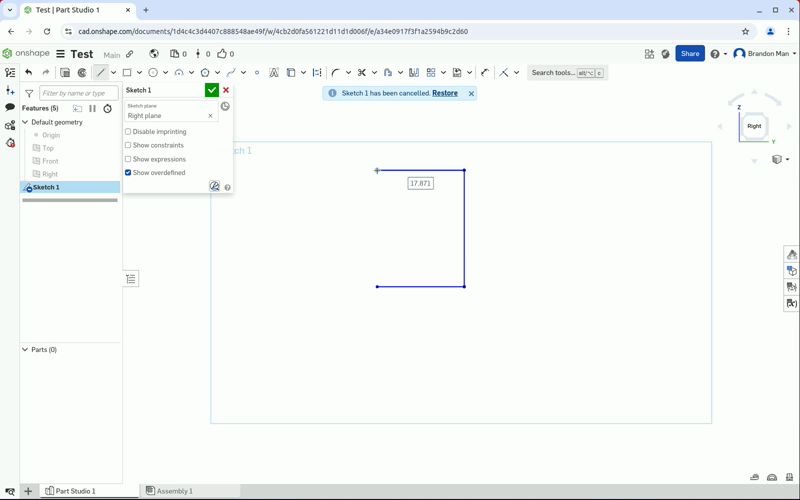
mouse_move(377, 286)
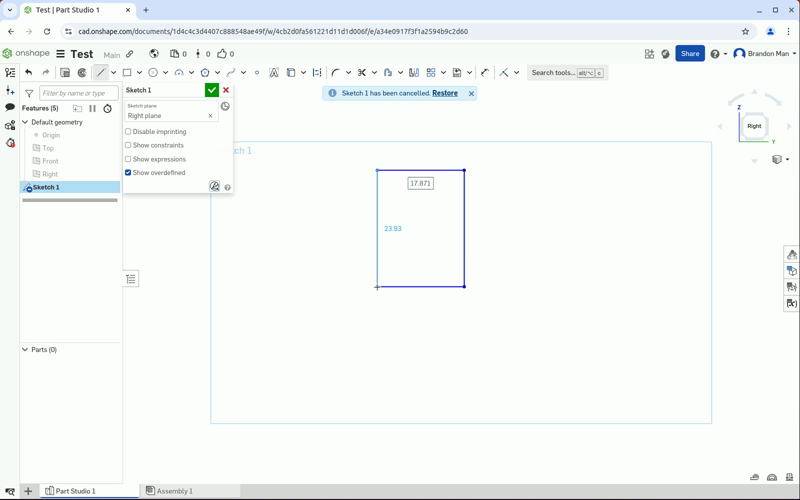
key_up(shift)
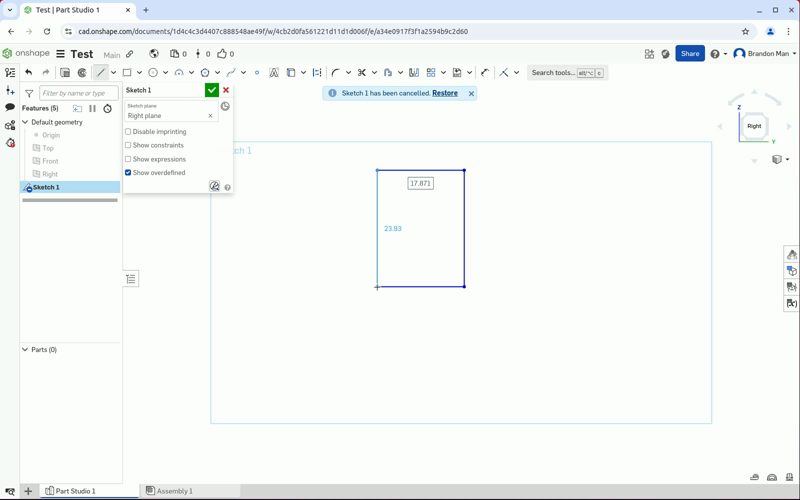
click(377, 286)
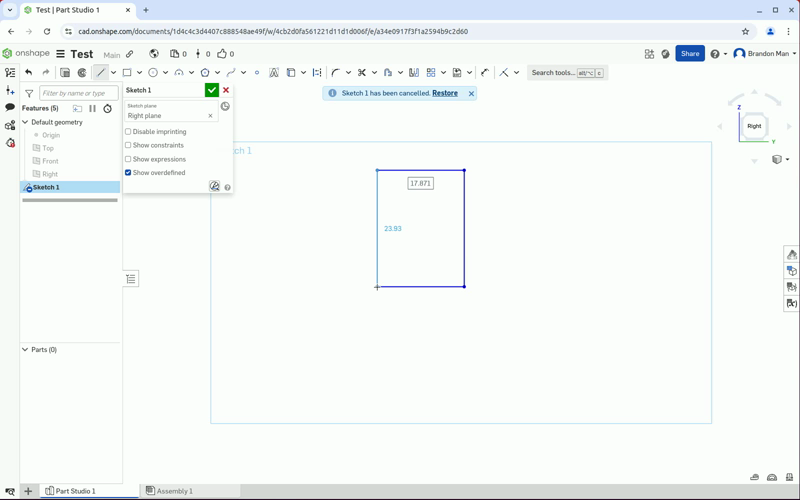
key(esc)
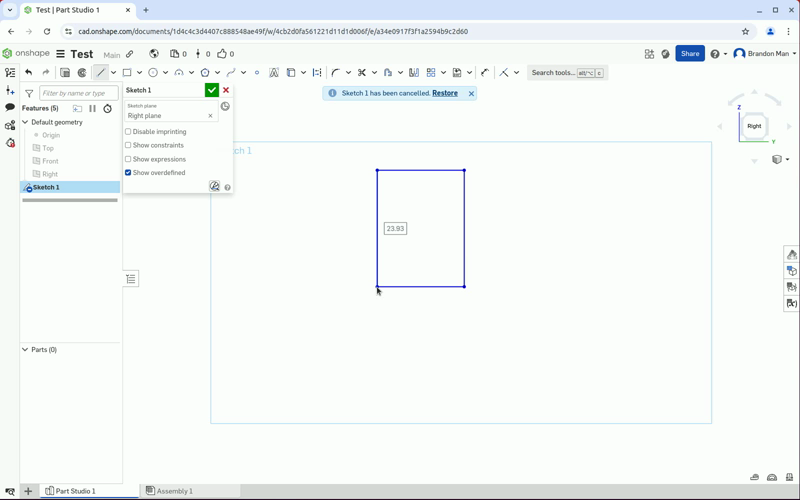
mouse_move(433, 246)
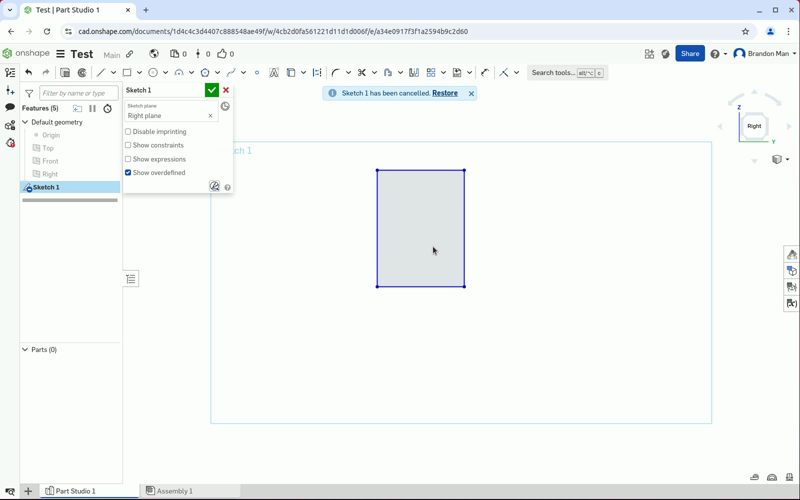
click(433, 246)
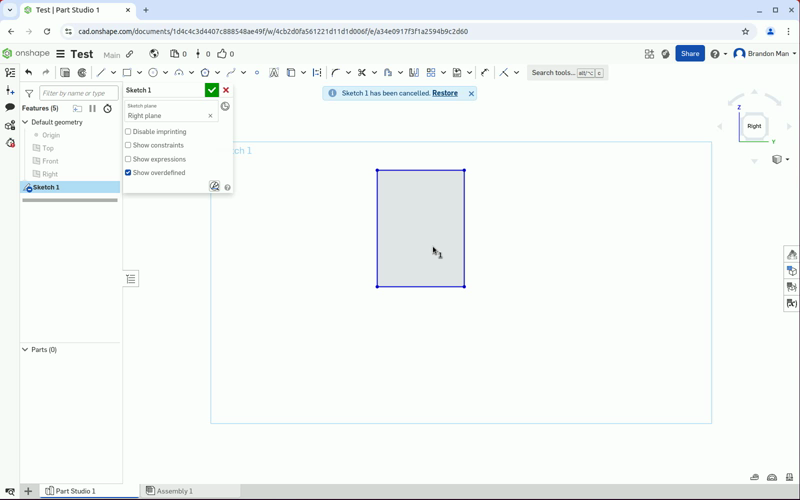
mouse_move(73, 352)
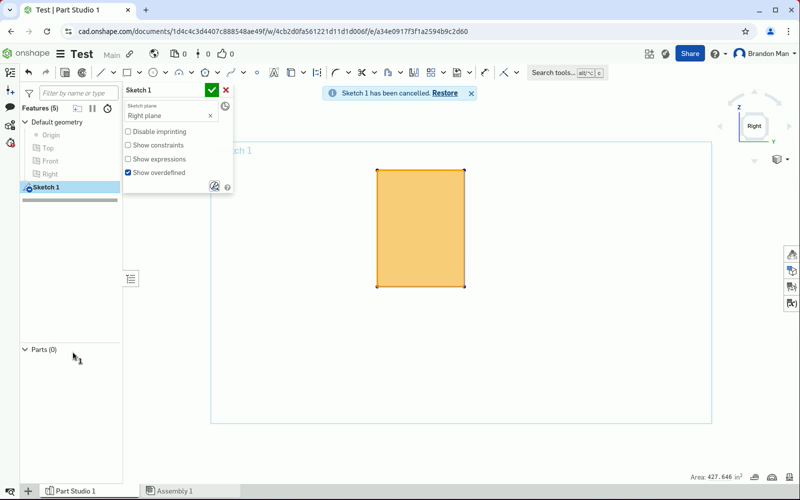
key(shift+y)
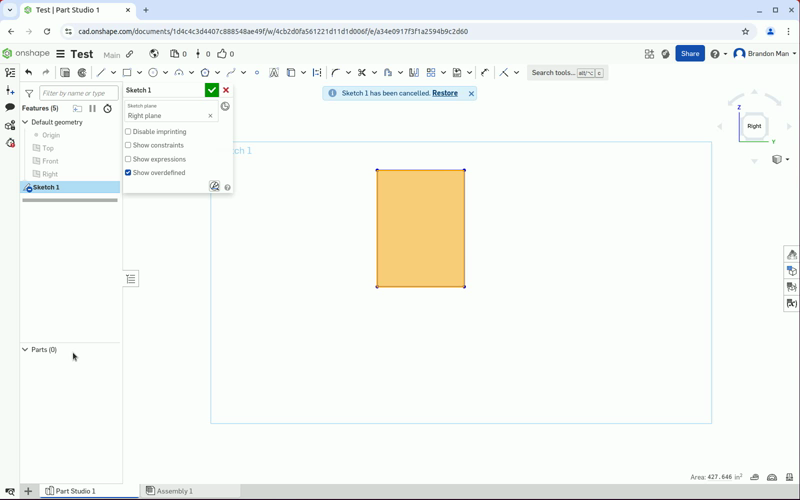
key(shift+e)
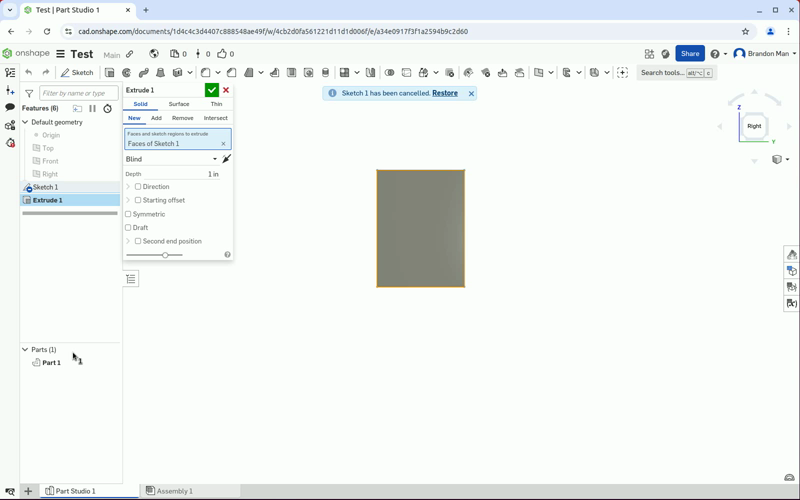
mouse_move(143, 106)
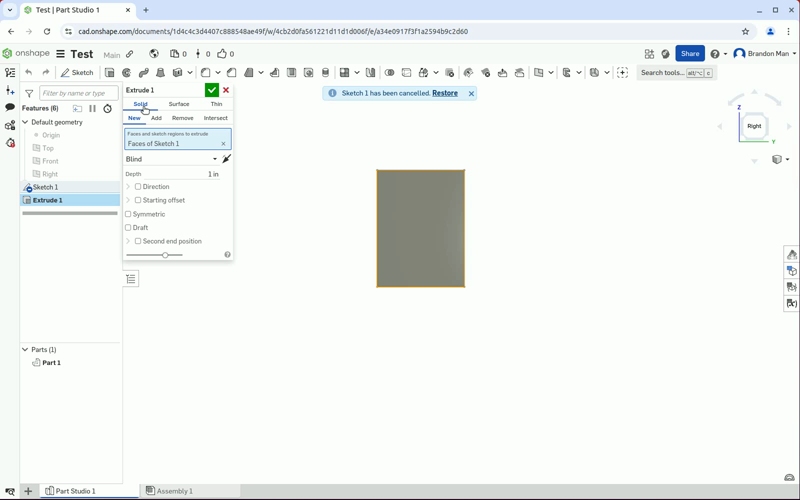
click(143, 106)
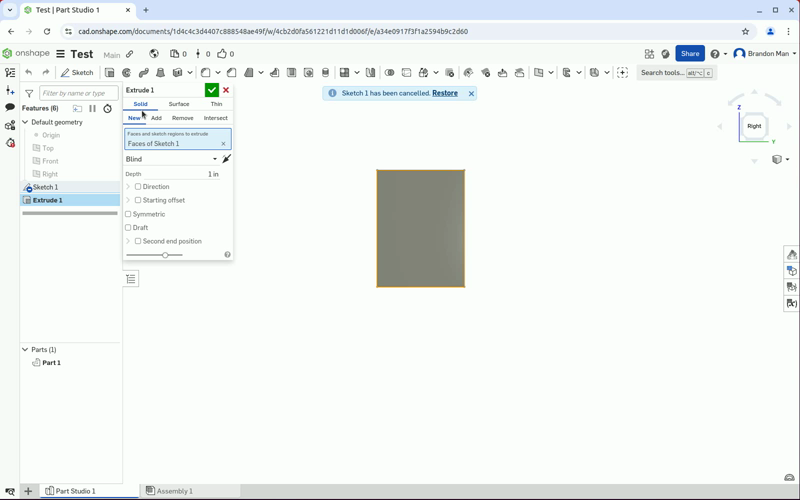
mouse_move(137, 120)
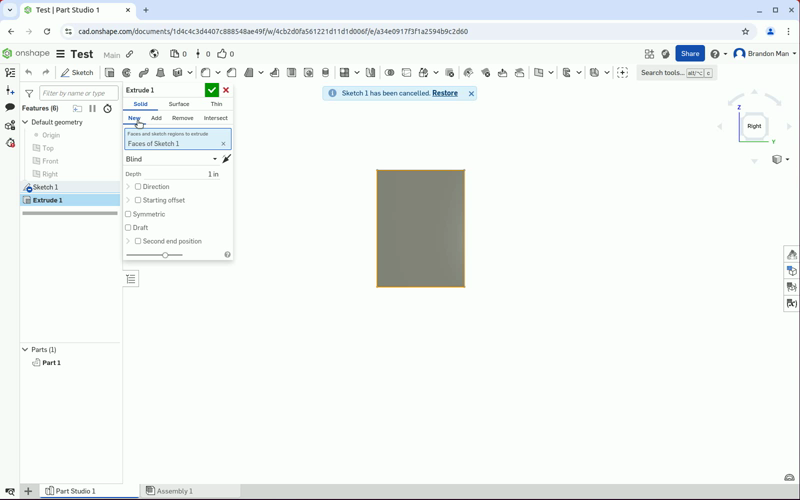
click(137, 120)
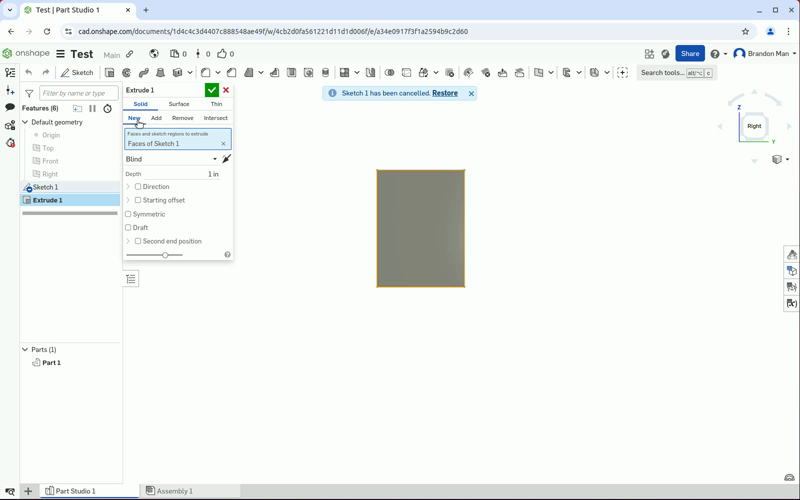
key(tab, 4)
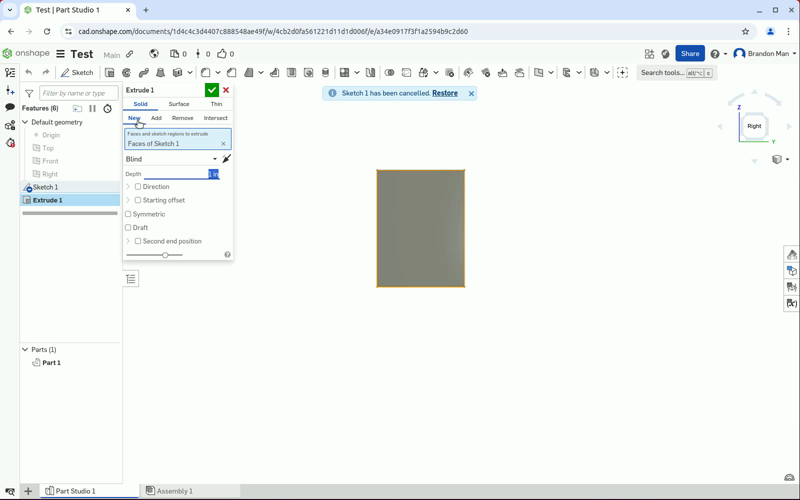
text(0.963)
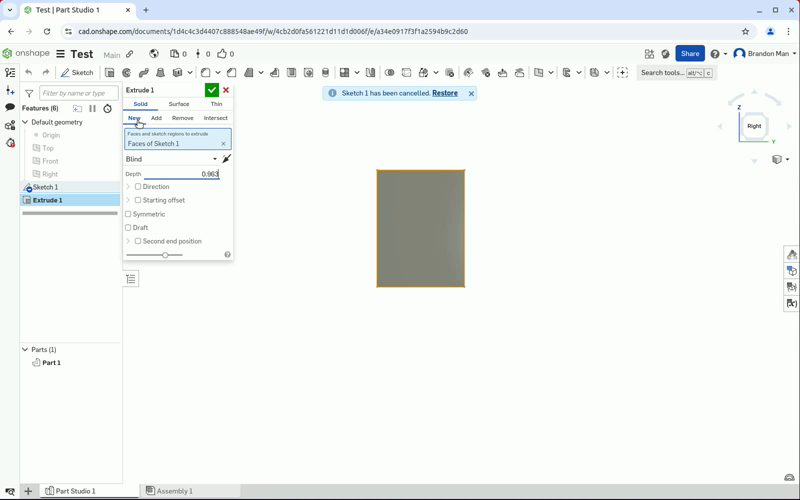
key(enter)
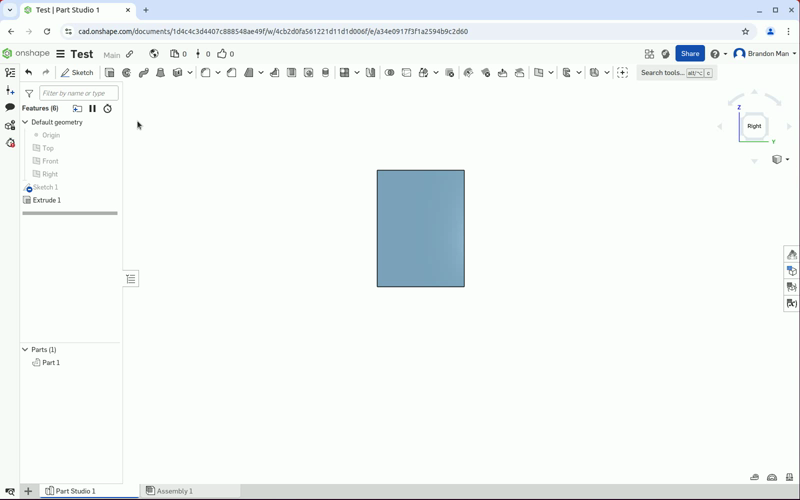
key(shift+h)
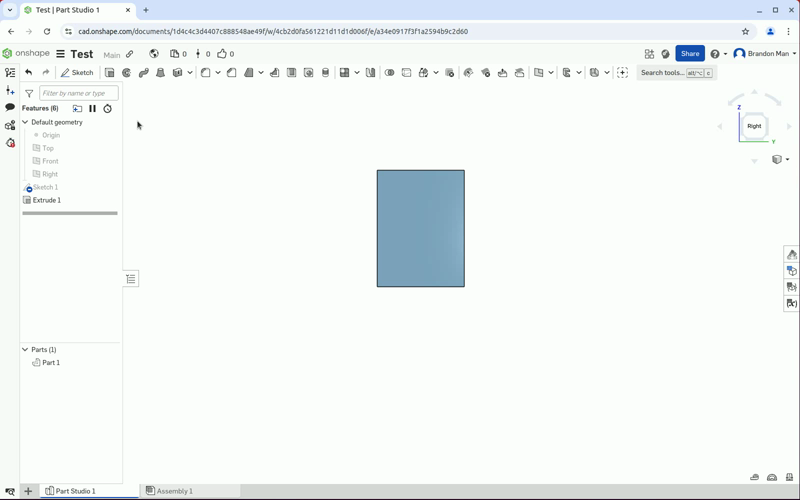
key(shift+h)
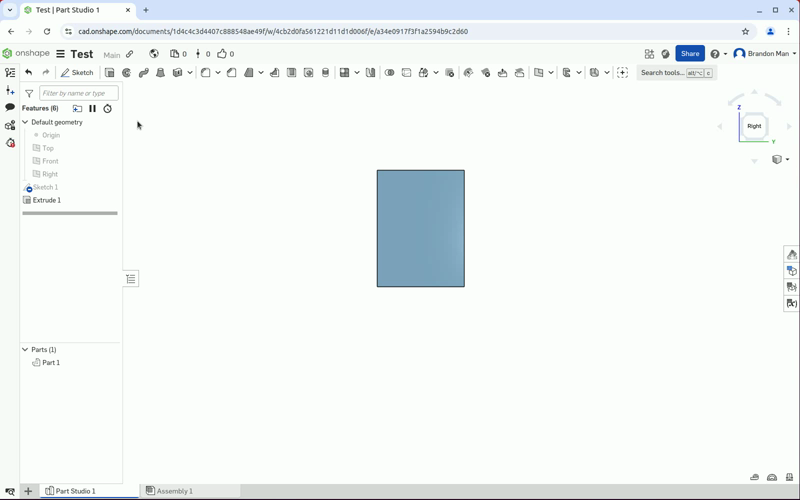
mouse_move(73, 189)
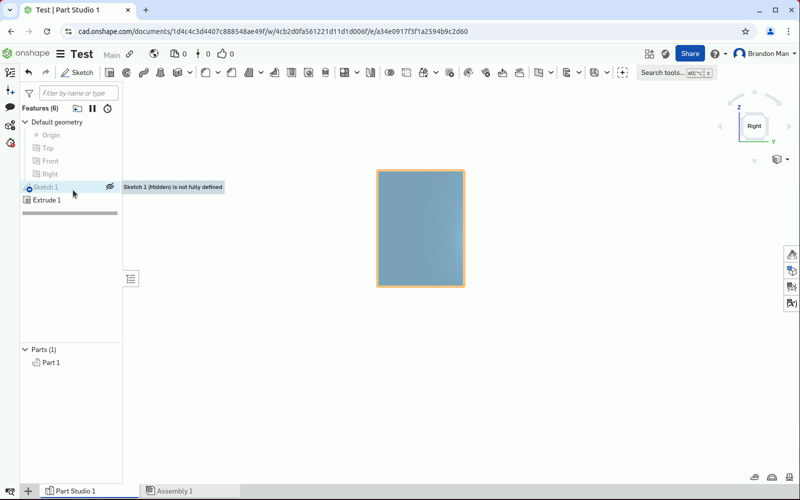
click(73, 189)
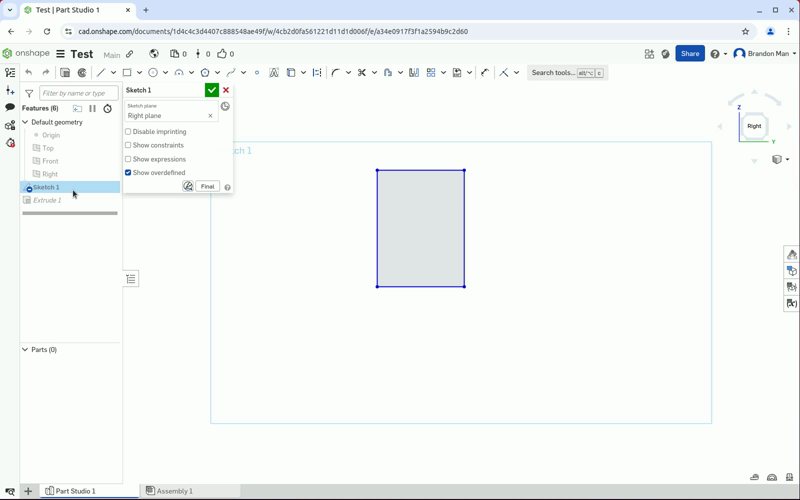
mouse_move(229, 92)
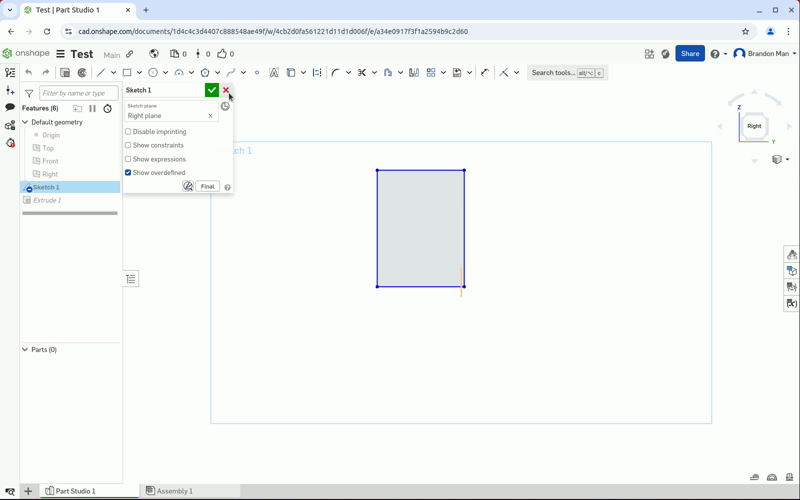
click(229, 92)
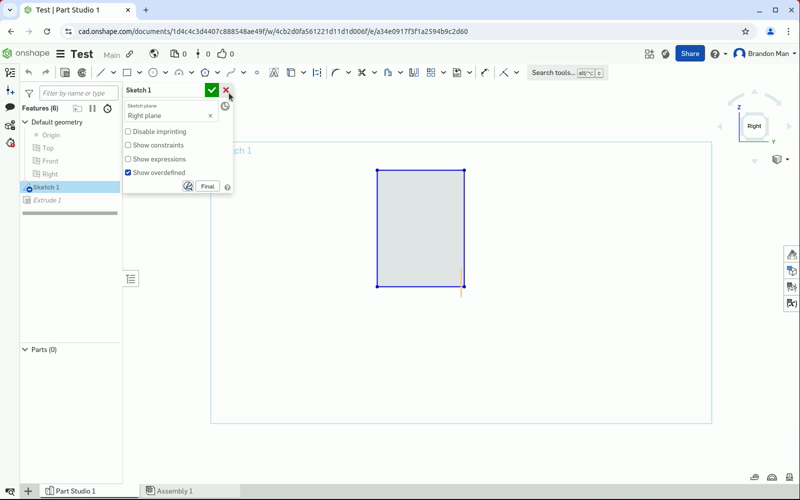
key(shift+s)
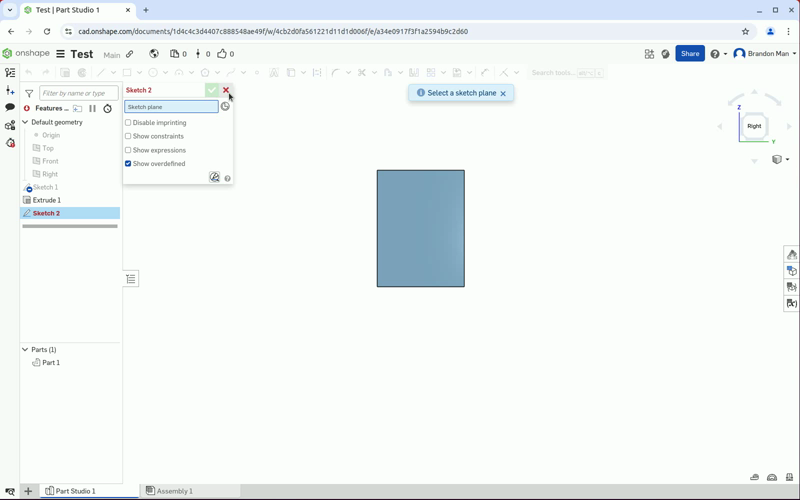
mouse_move(73, 176)
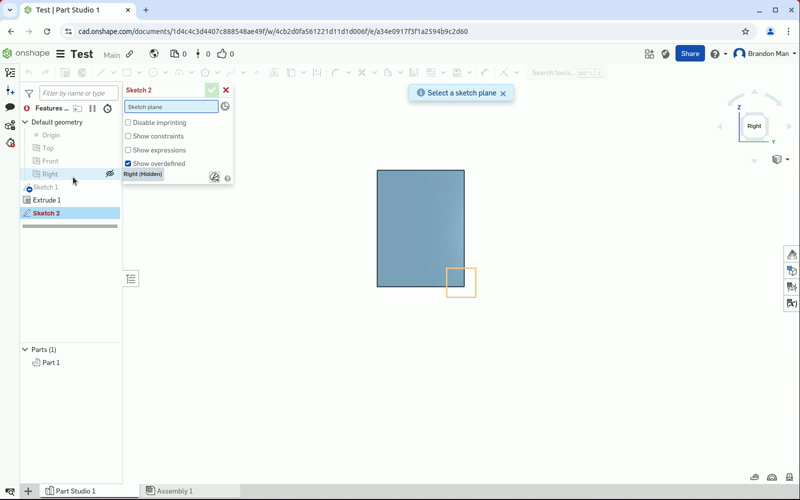
click(73, 176)
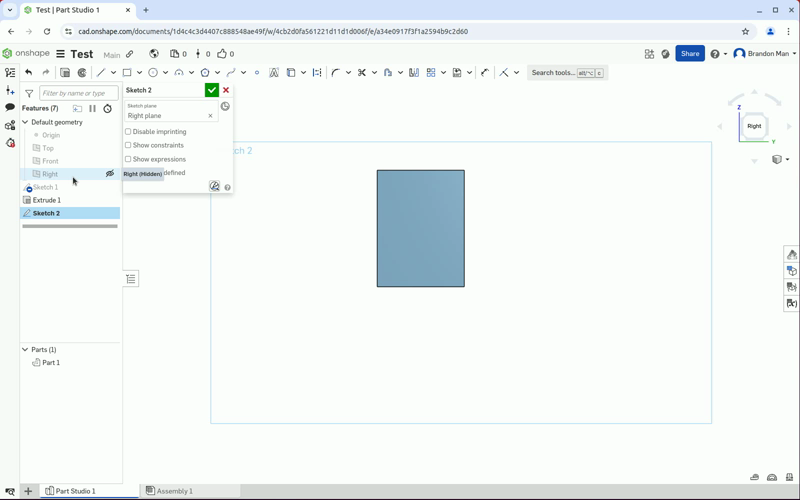
mouse_move(73, 352)
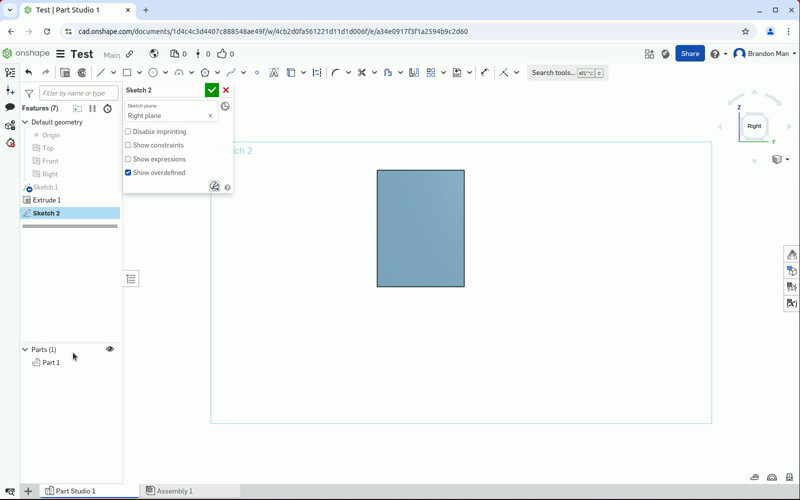
key(y)
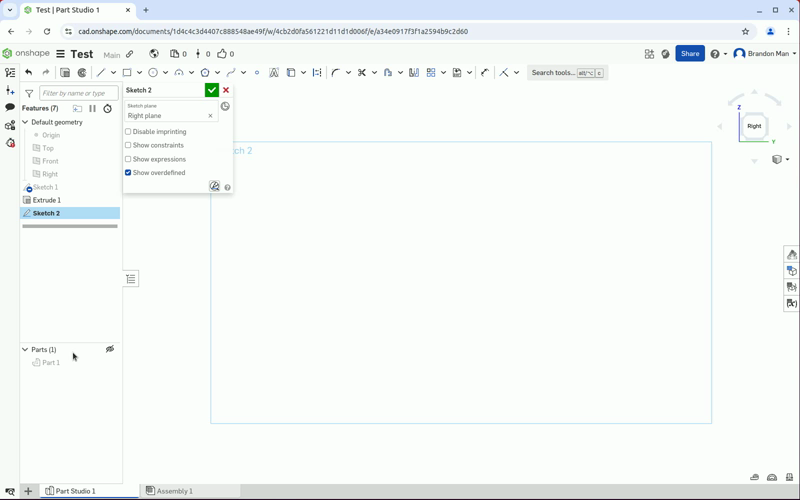
key(l)
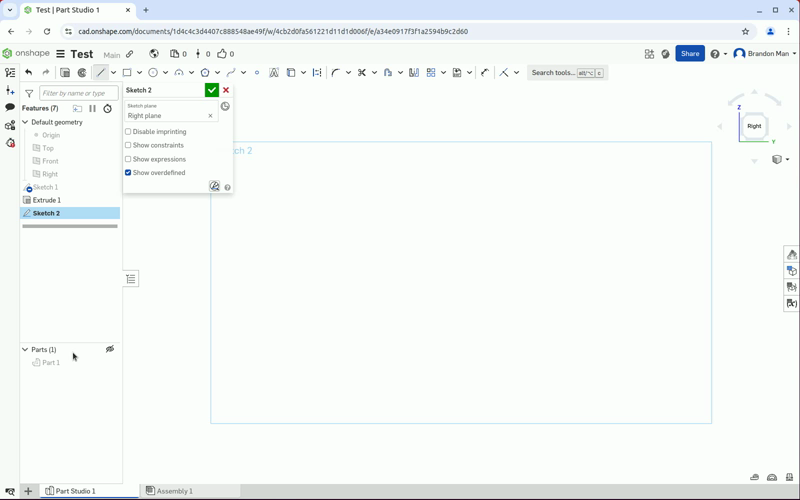
key_down(shift)
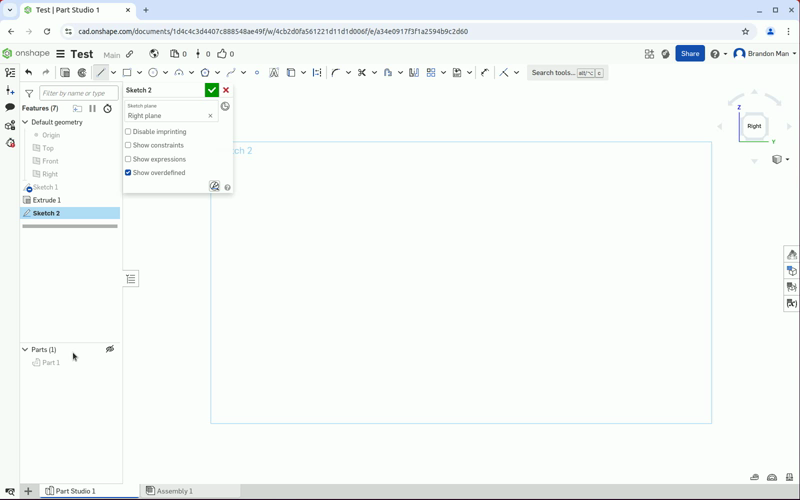
mouse_move(383, 281)
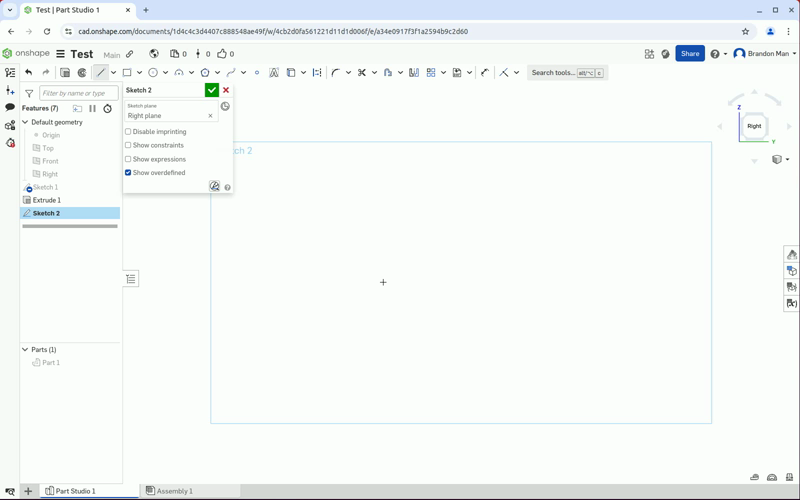
click(383, 281)
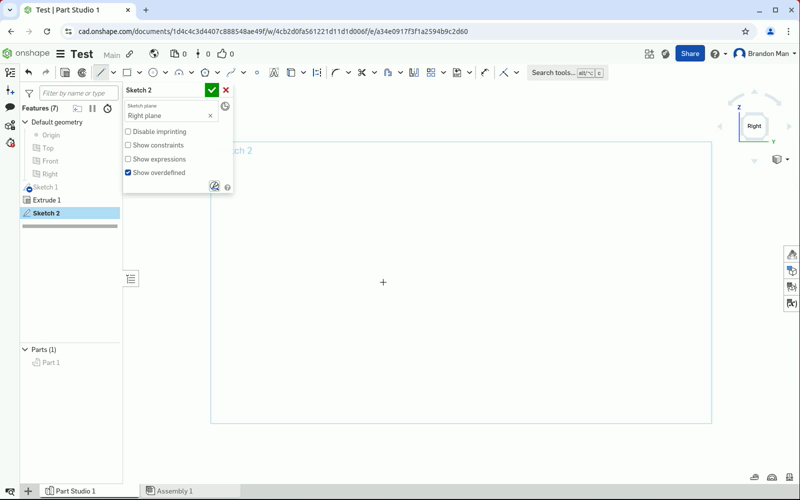
key_up(shift)
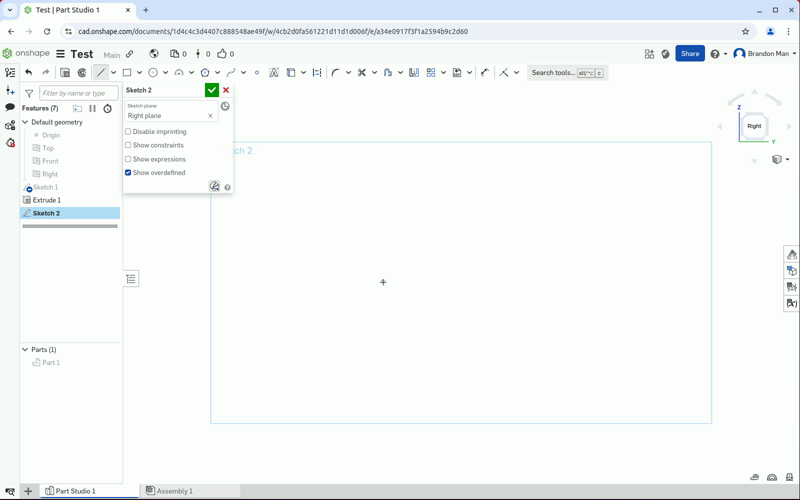
key_down(shift)
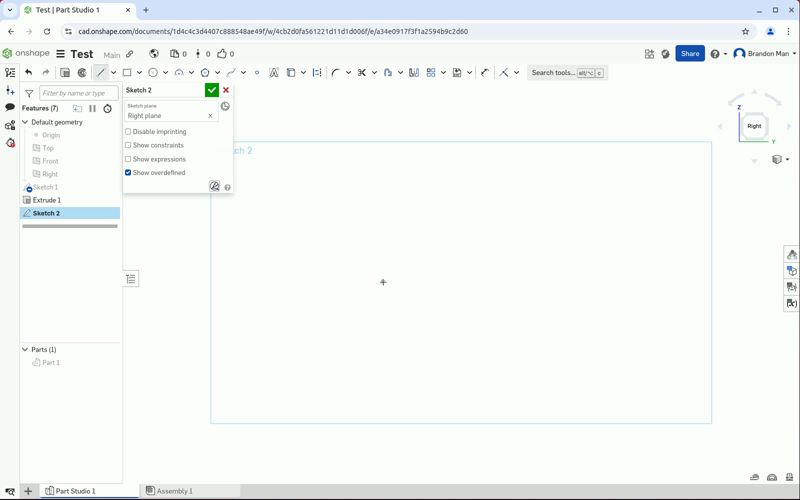
mouse_move(459, 281)
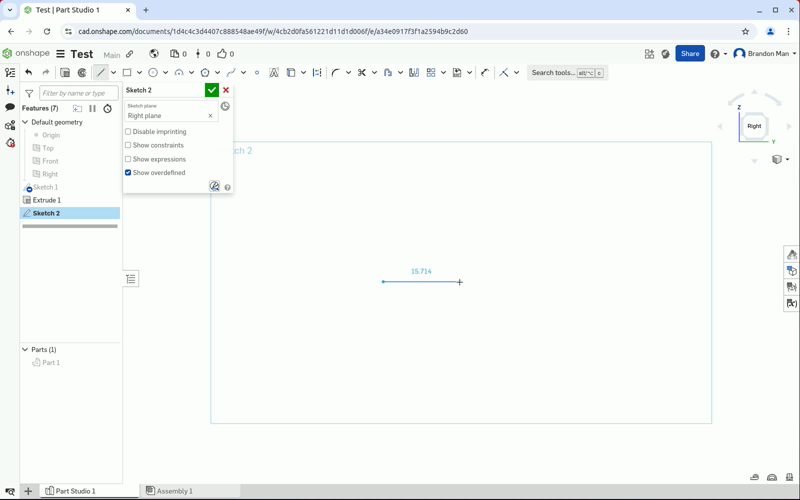
click(459, 281)
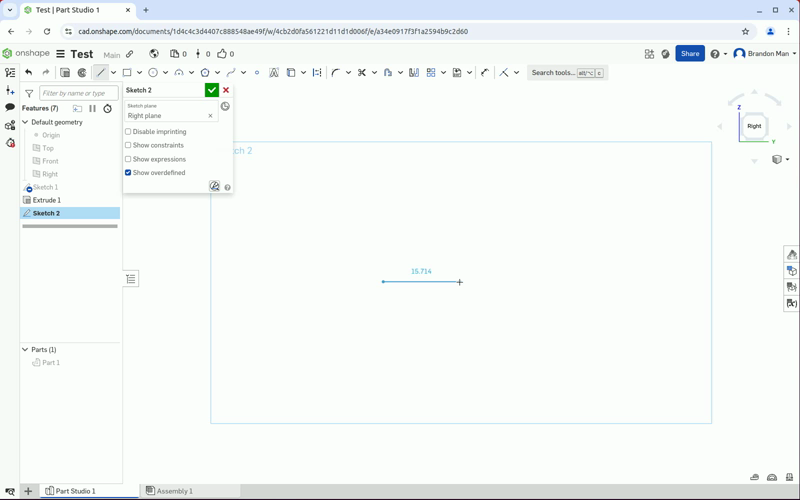
key_up(shift)
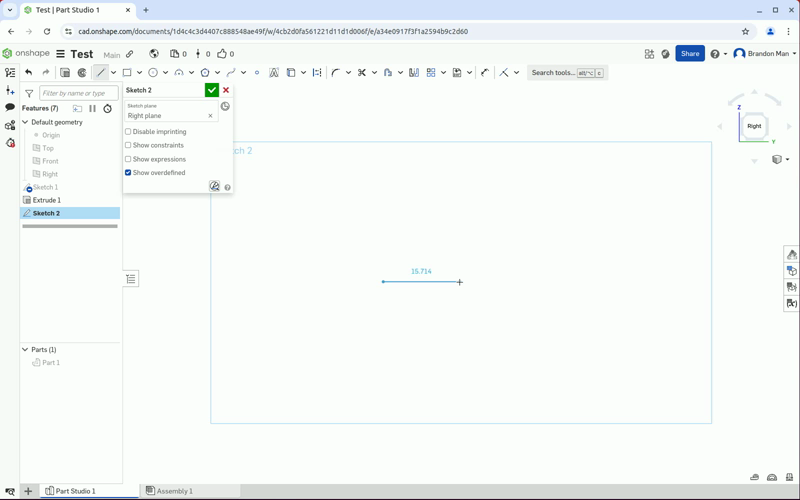
key_down(shift)
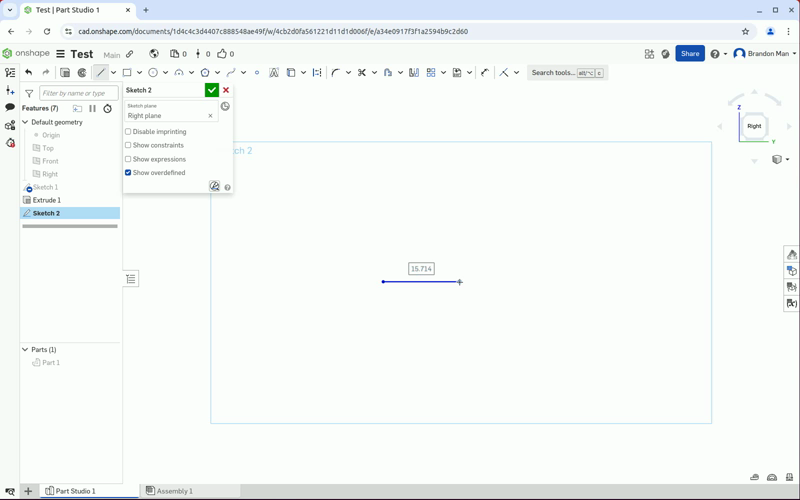
mouse_move(459, 174)
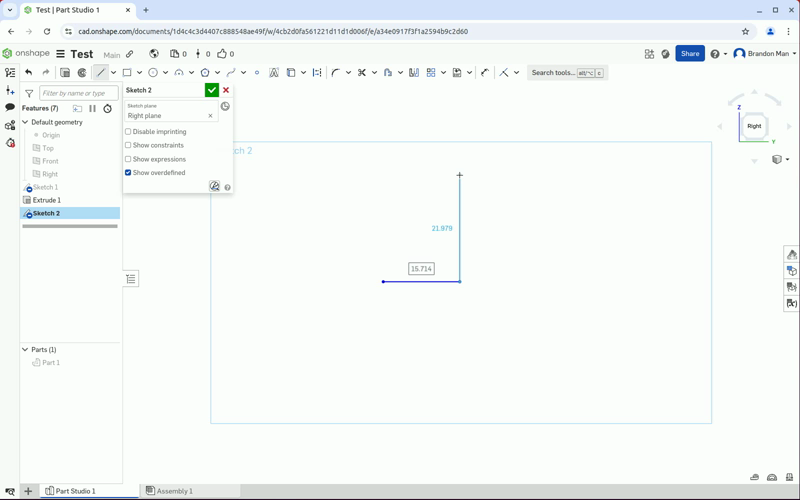
click(459, 174)
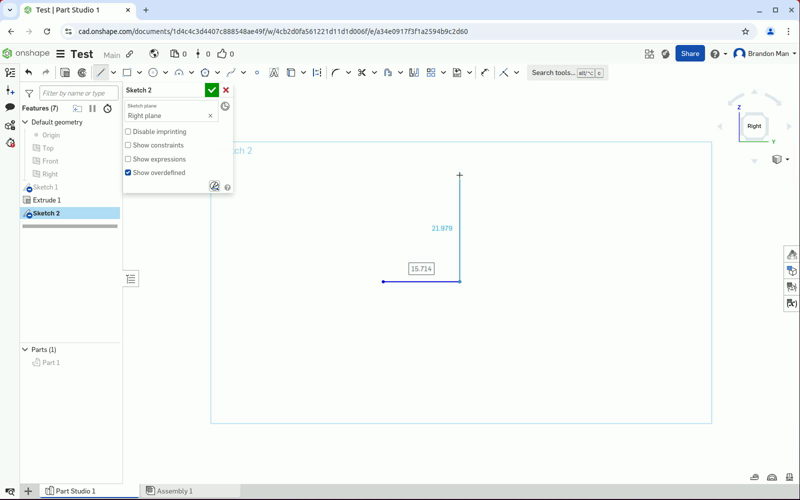
key_up(shift)
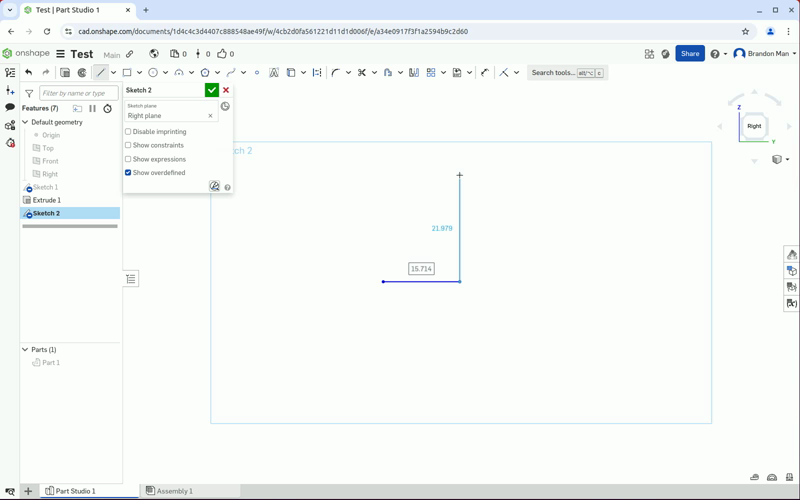
key_down(shift)
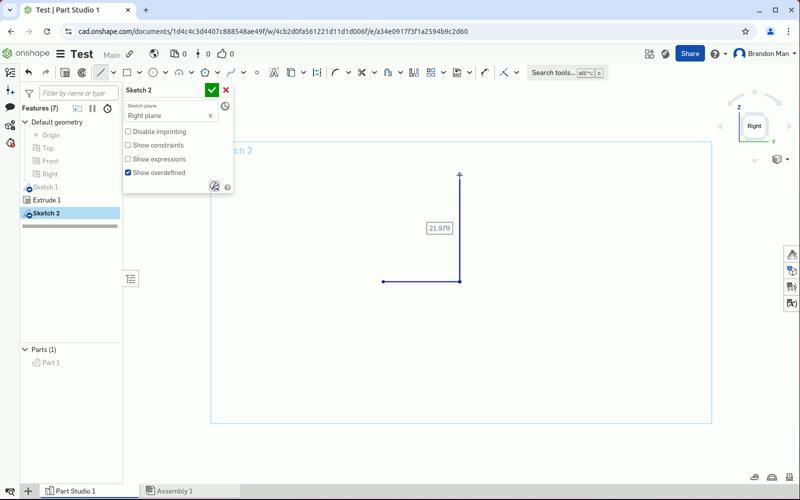
mouse_move(383, 174)
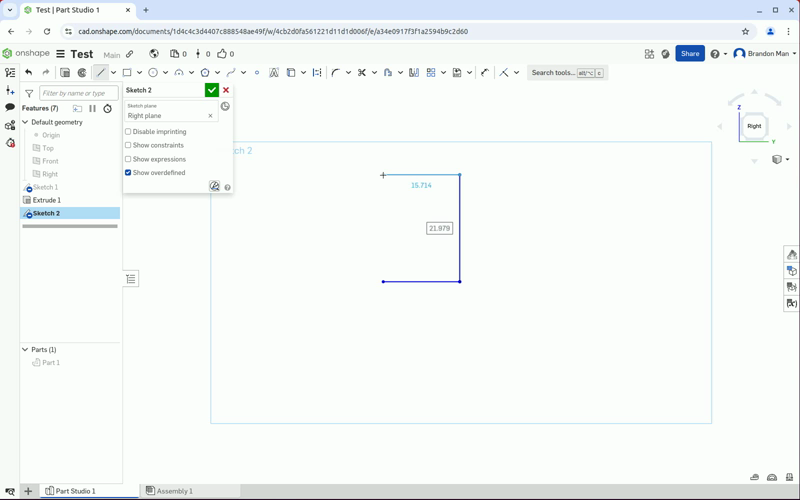
click(383, 174)
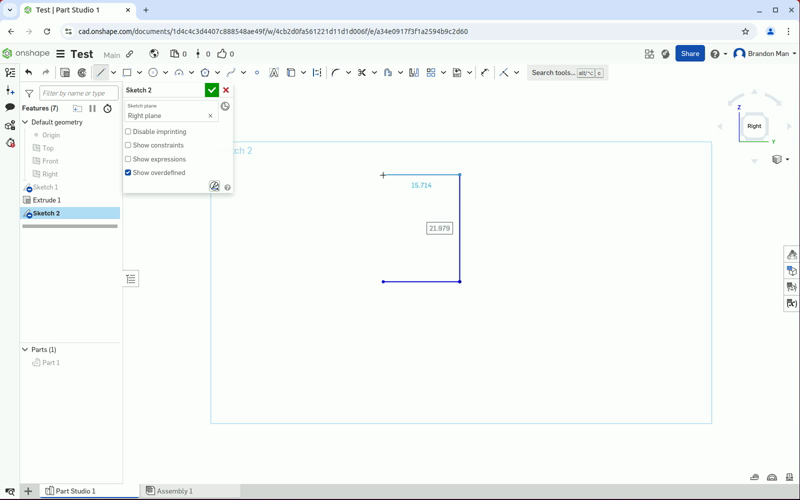
key_up(shift)
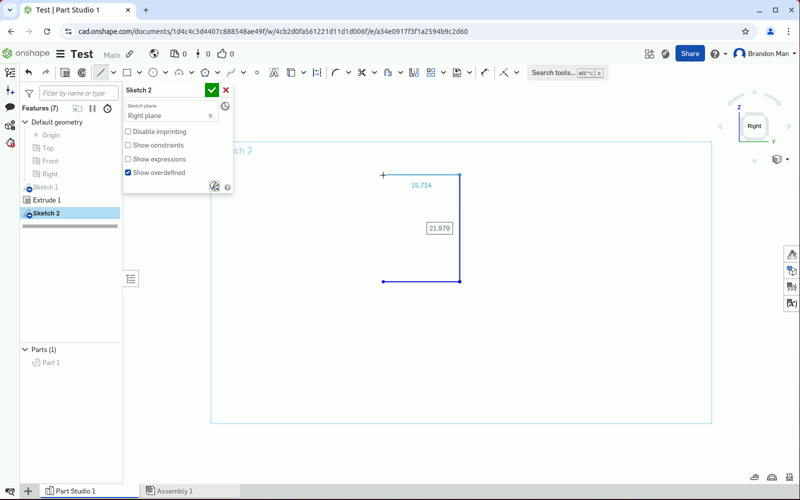
key_down(shift)
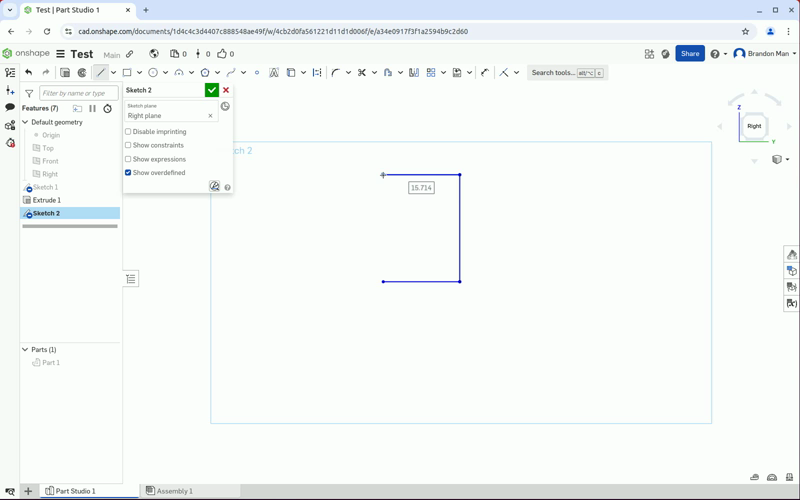
mouse_move(383, 281)
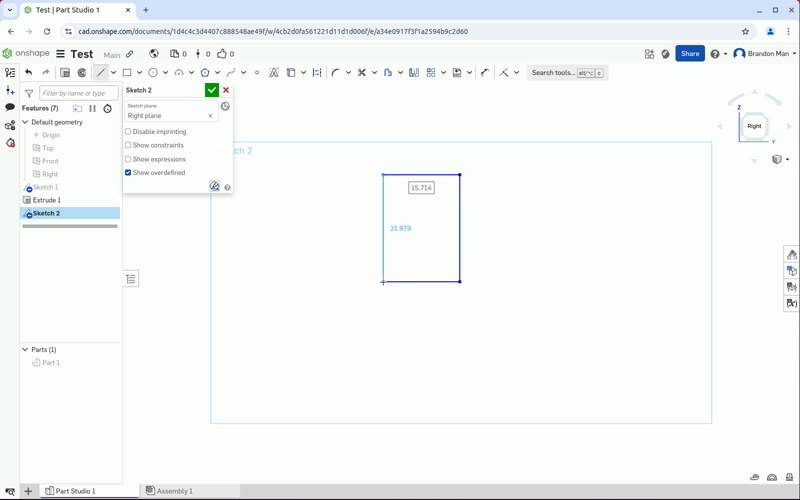
key_up(shift)
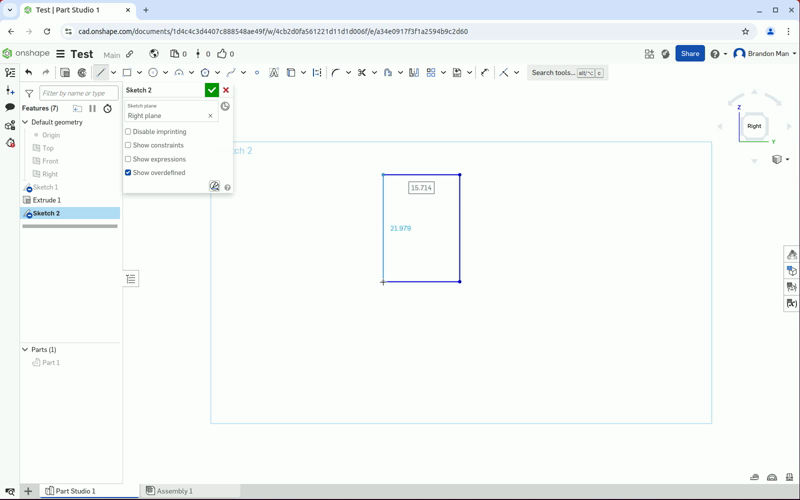
click(383, 281)
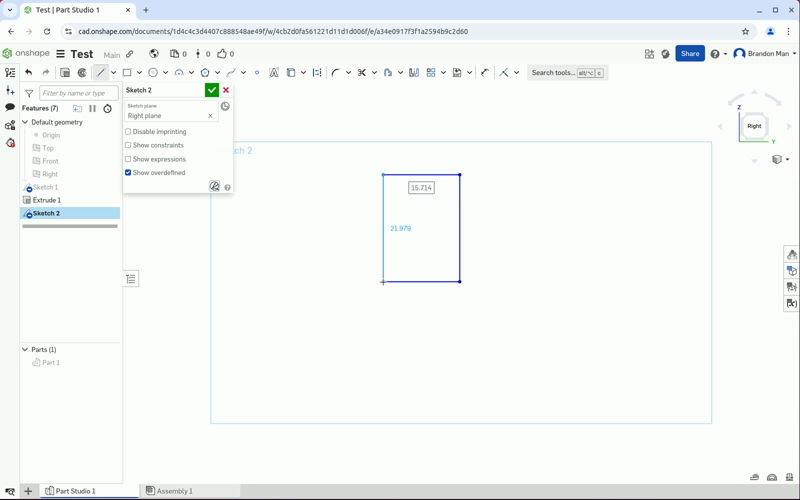
key(esc)
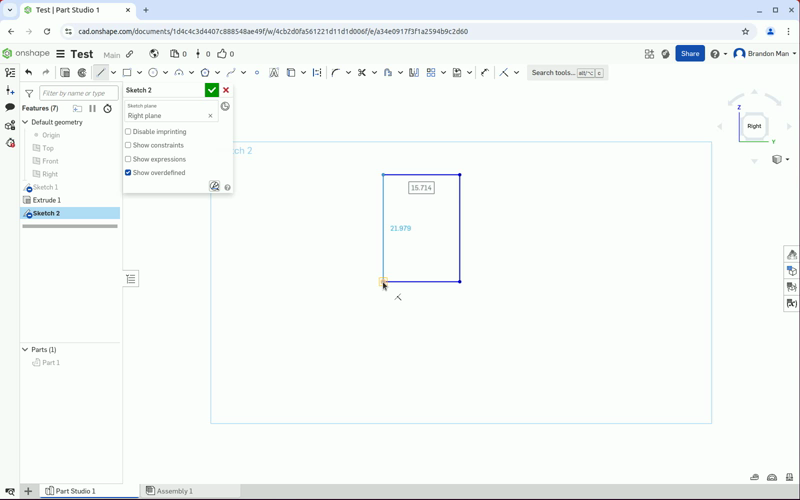
mouse_move(407, 232)
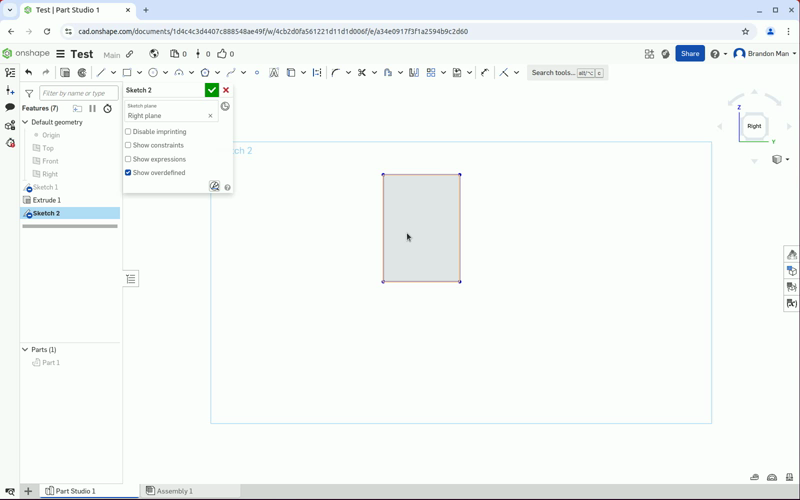
click(407, 232)
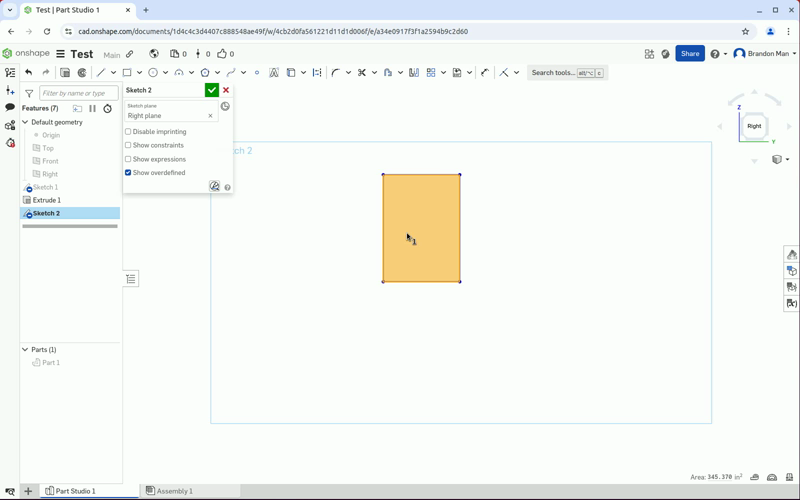
mouse_move(73, 352)
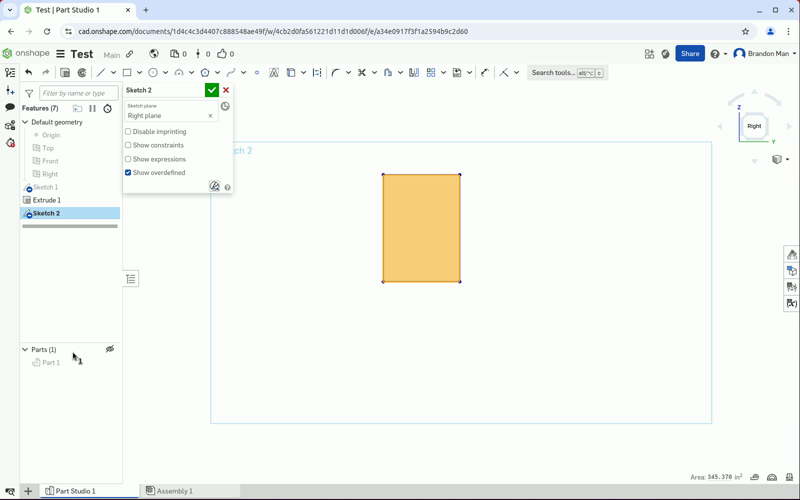
key(shift+y)
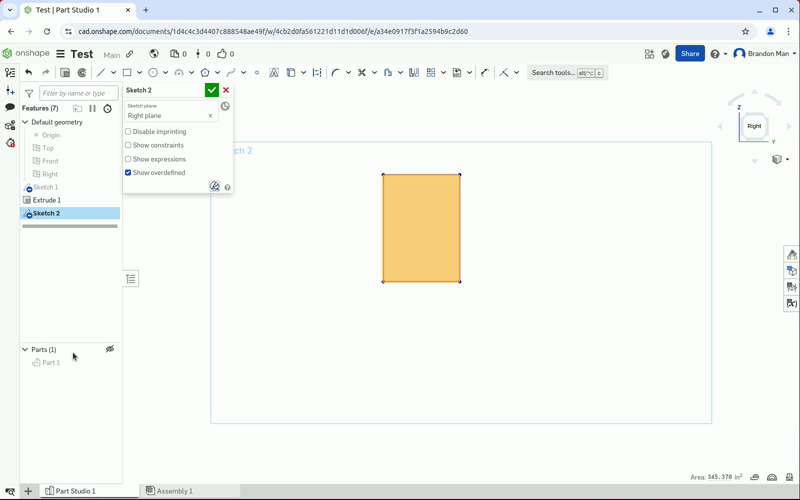
key(shift+e)
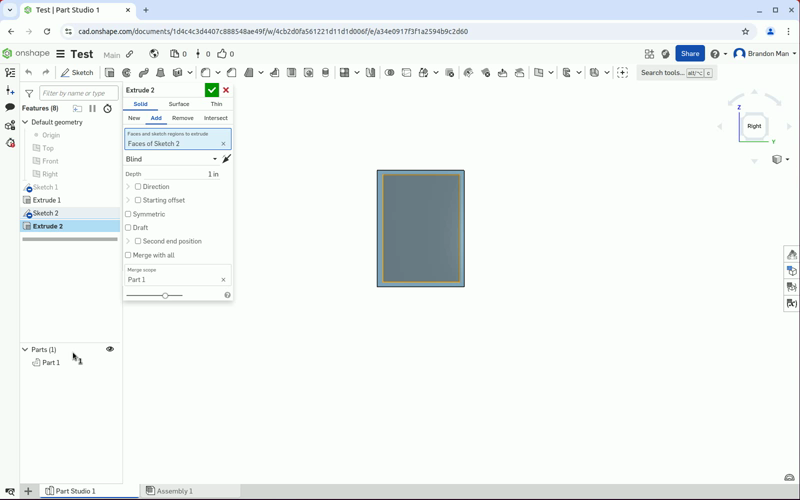
mouse_move(143, 106)
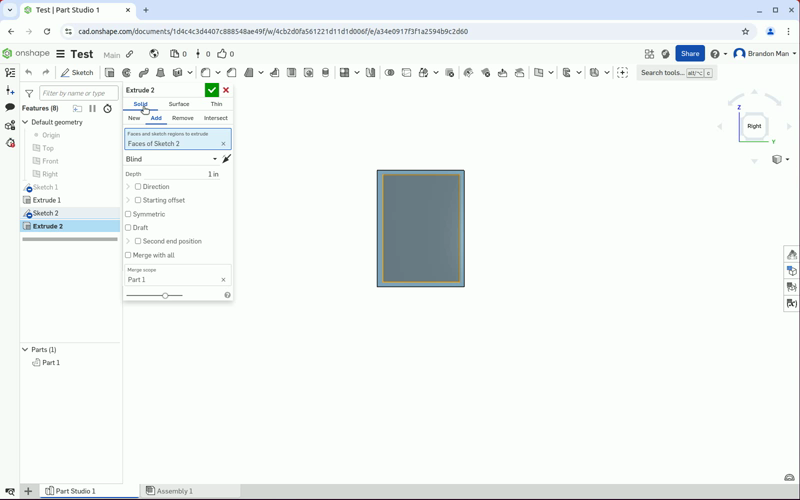
click(143, 106)
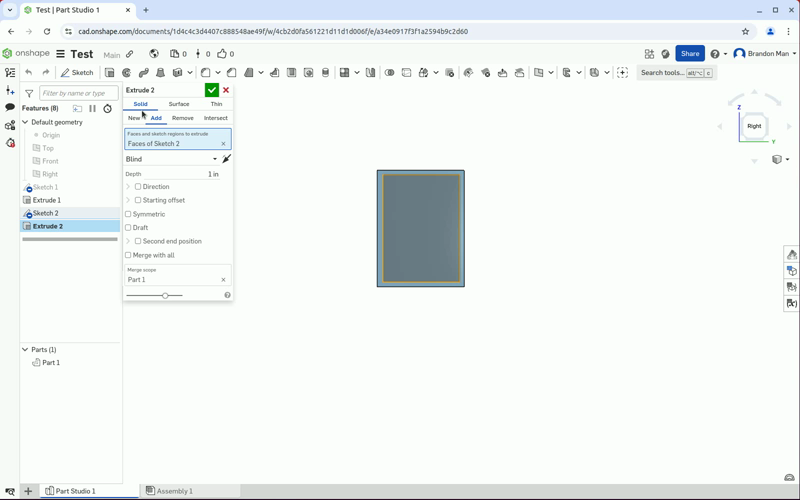
mouse_move(137, 120)
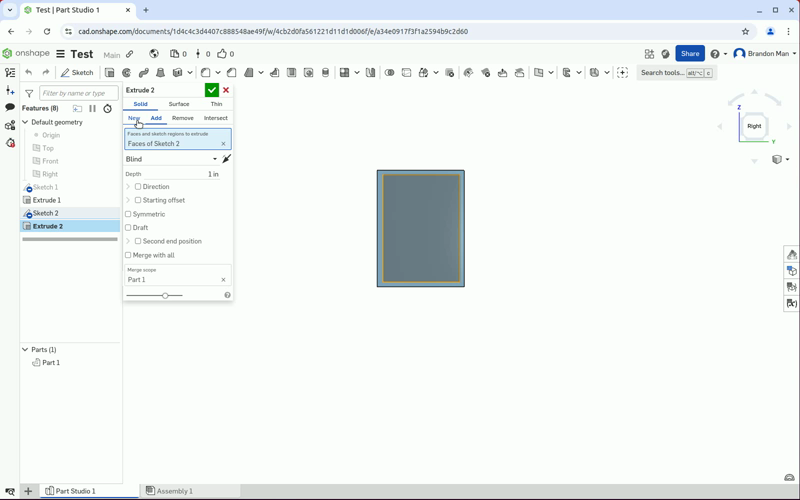
click(137, 120)
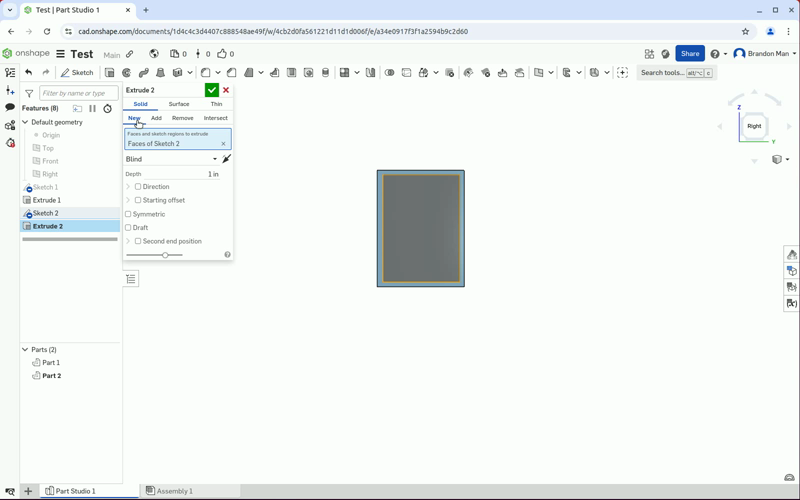
key(tab, 4)
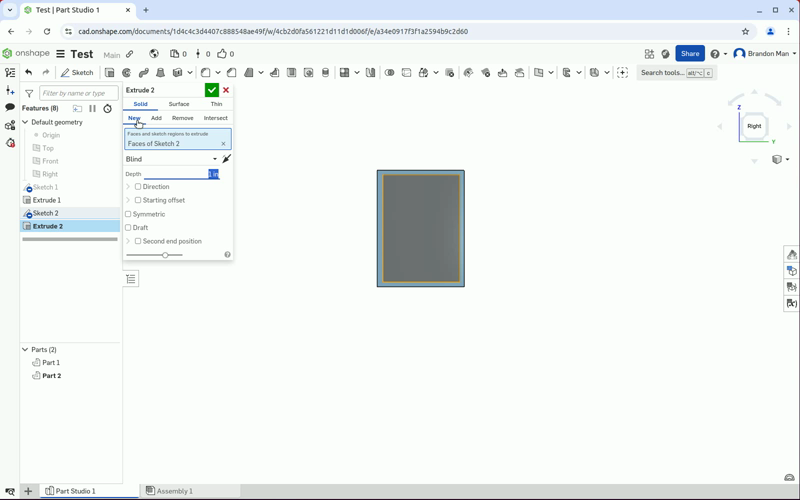
text(0.963)
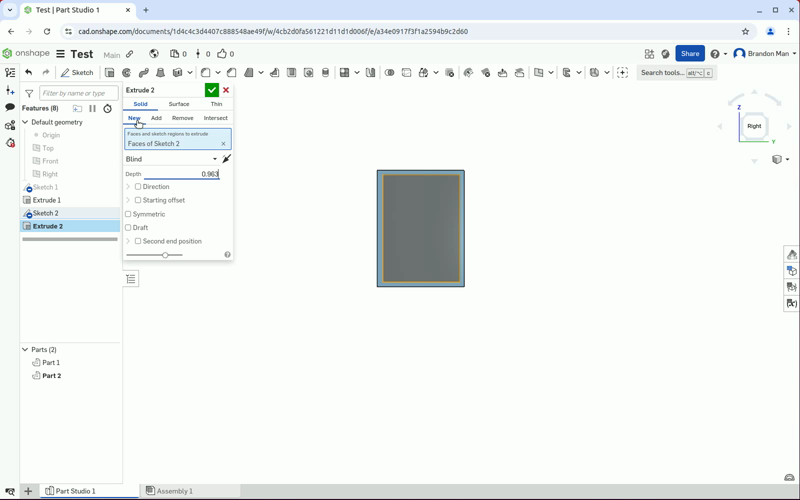
key(enter)
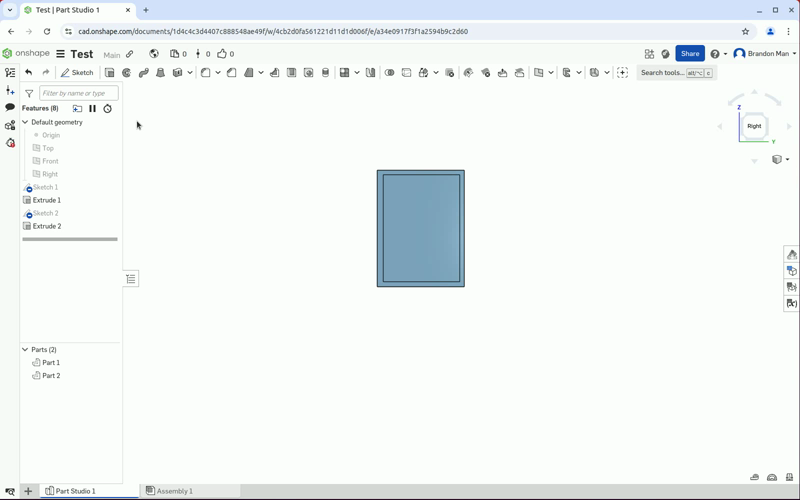
key(shift+h)
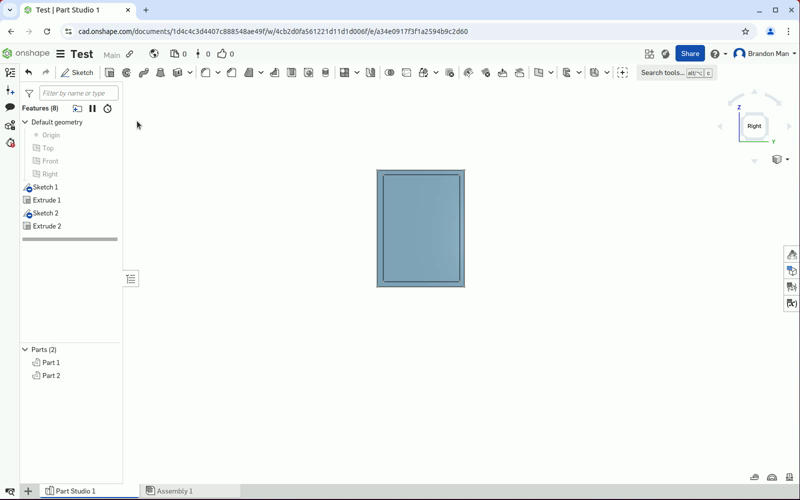
key(shift+h)
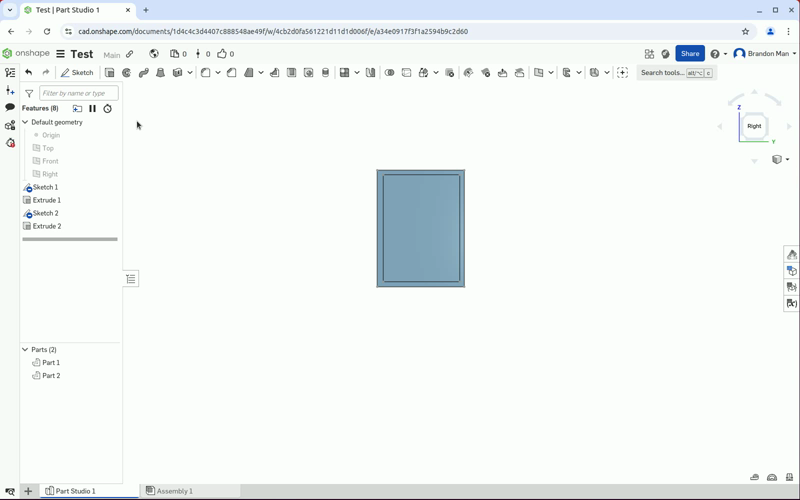
key(shift+7)
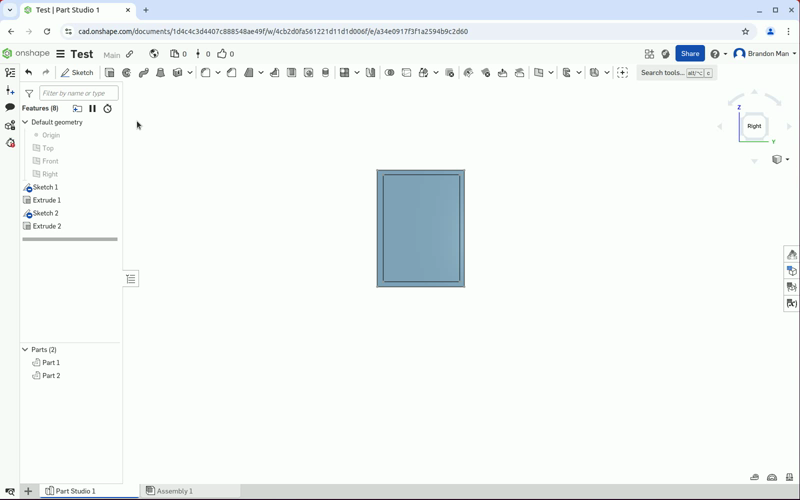
key(right, 2)
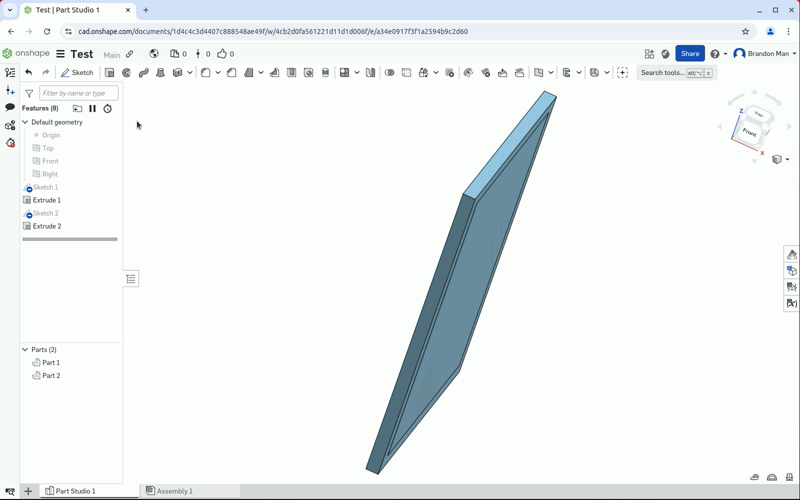
key(down, 2)
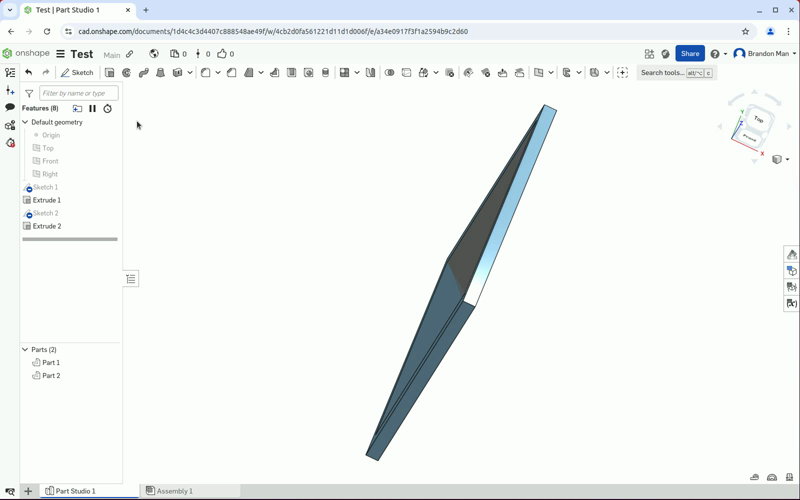
key(up, 2)
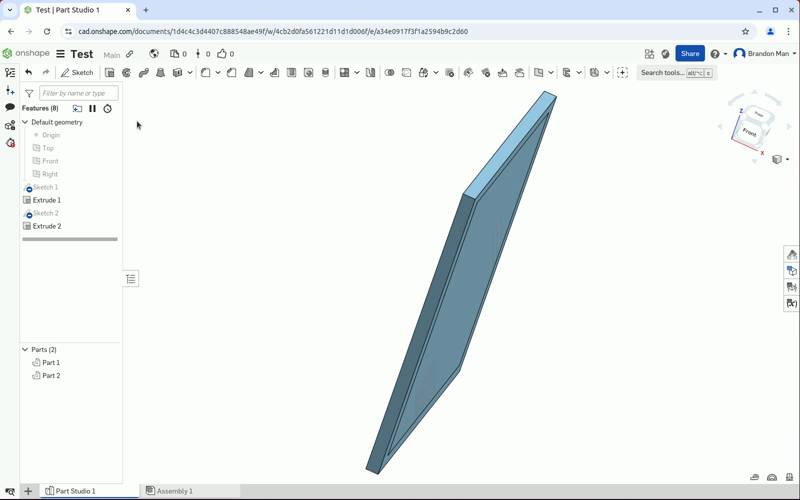
key(left, 2)
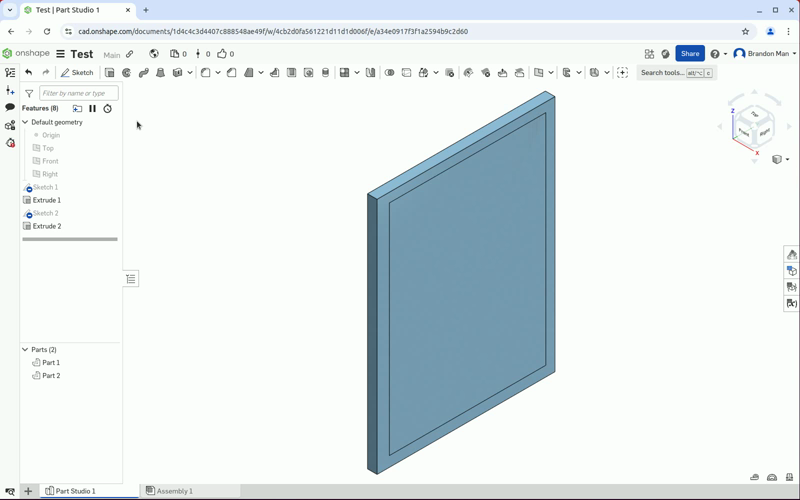
mouse_move(73, 189)
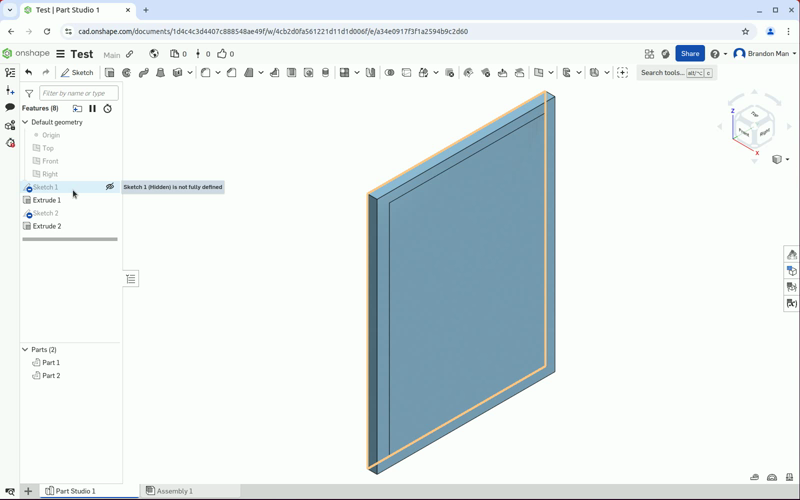
click(73, 189)